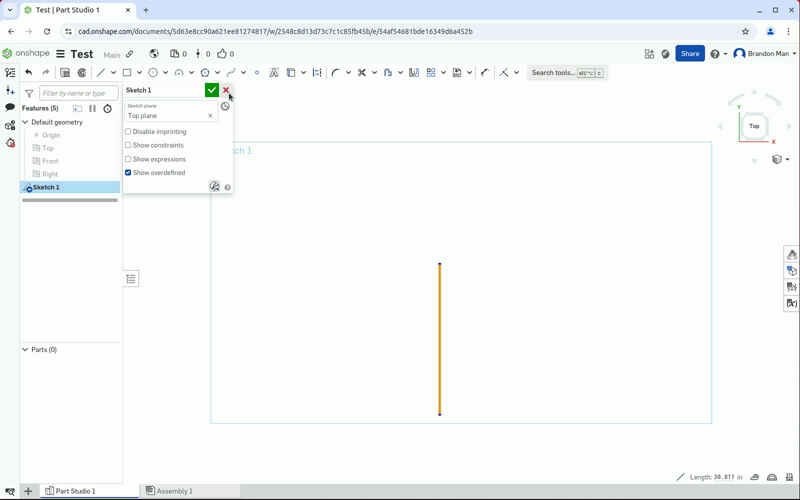
key(shift+h)
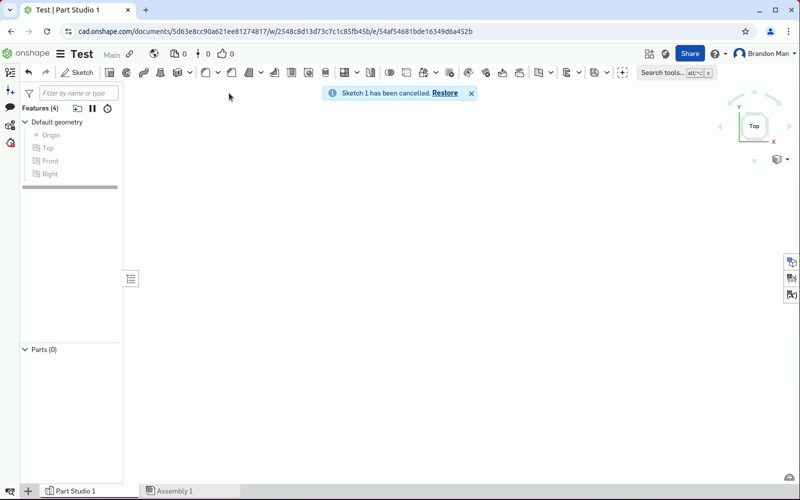
mouse_move(73, 352)
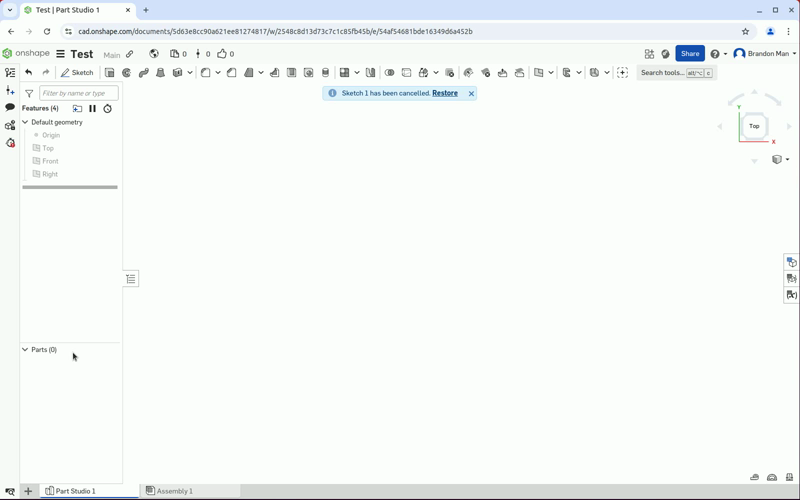
key(y)
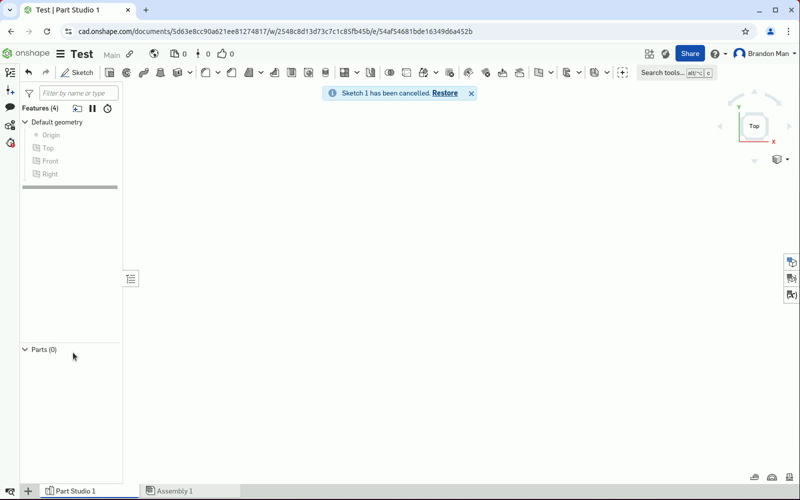
key(shift+p)
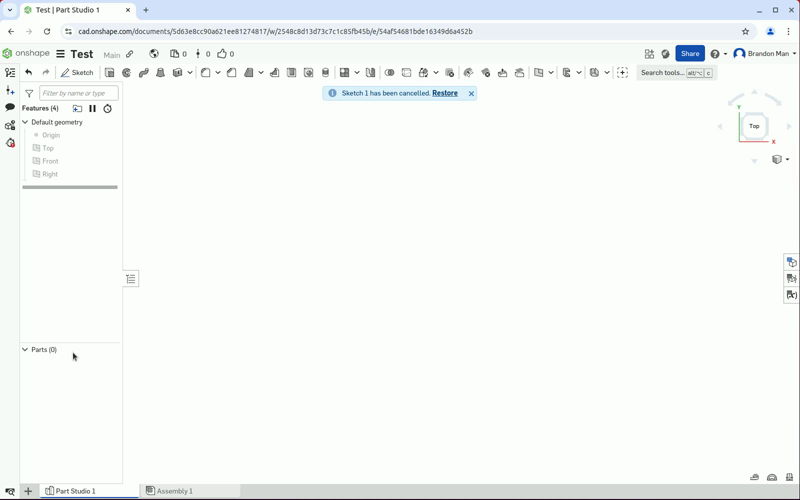
key(space)
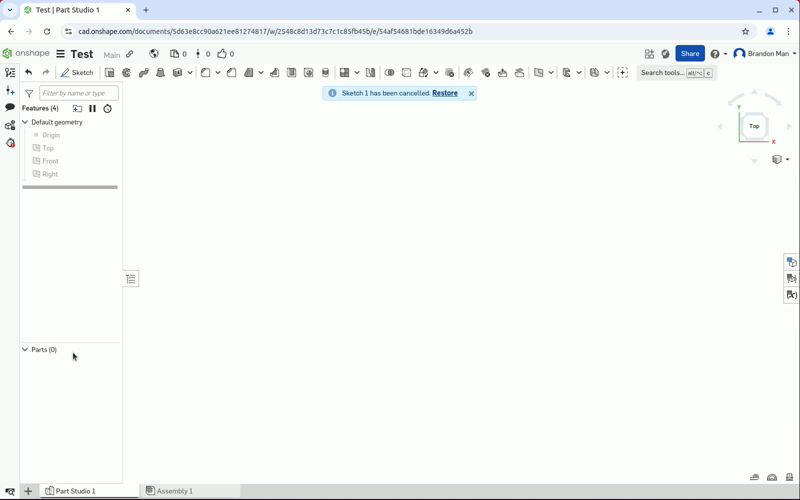
key_down(shift)
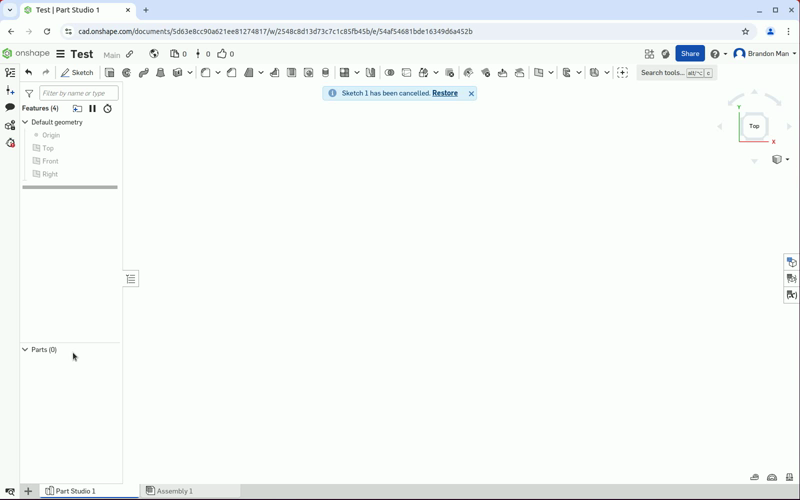
key(up)
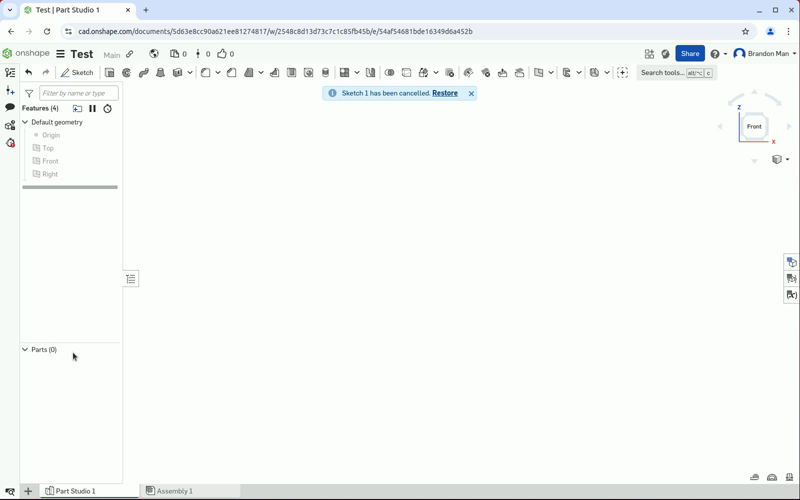
key_up(shift)
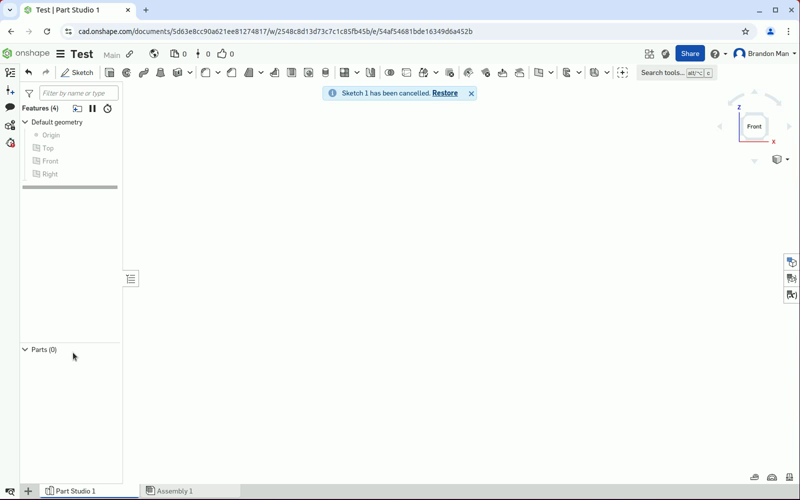
mouse_move(73, 352)
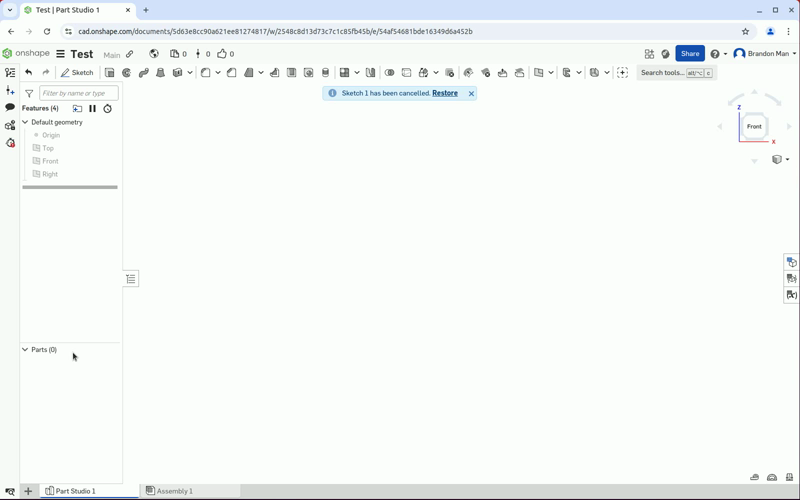
key(shift+y)
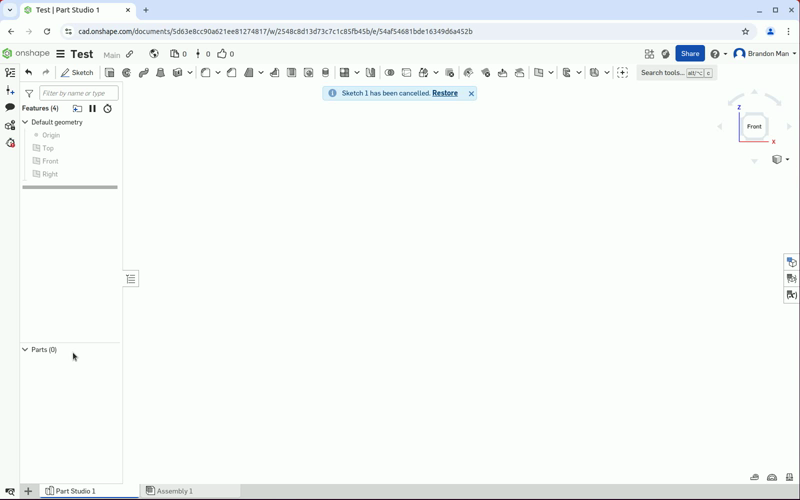
key(shift+s)
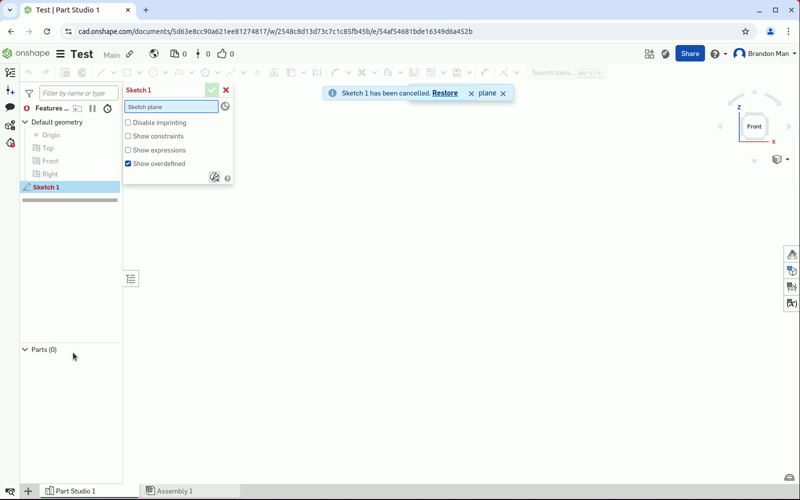
mouse_move(73, 163)
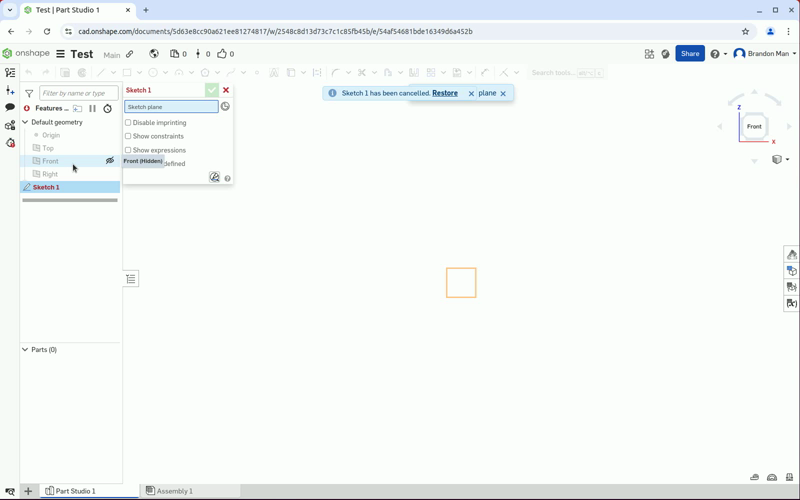
click(73, 163)
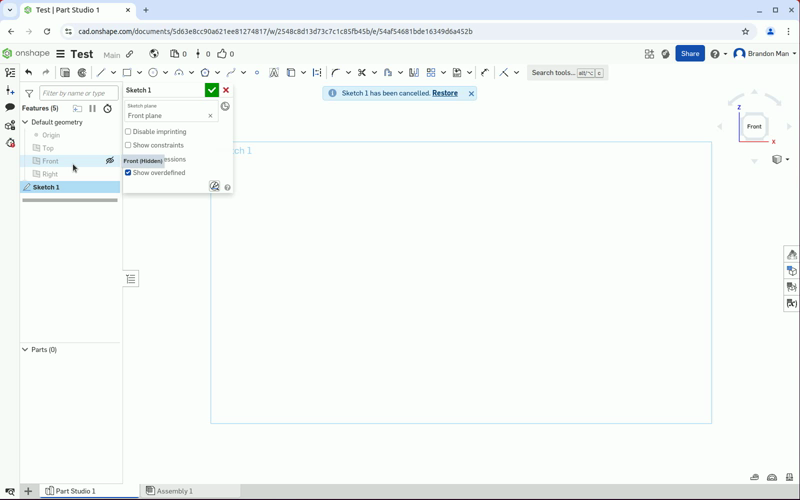
mouse_move(73, 352)
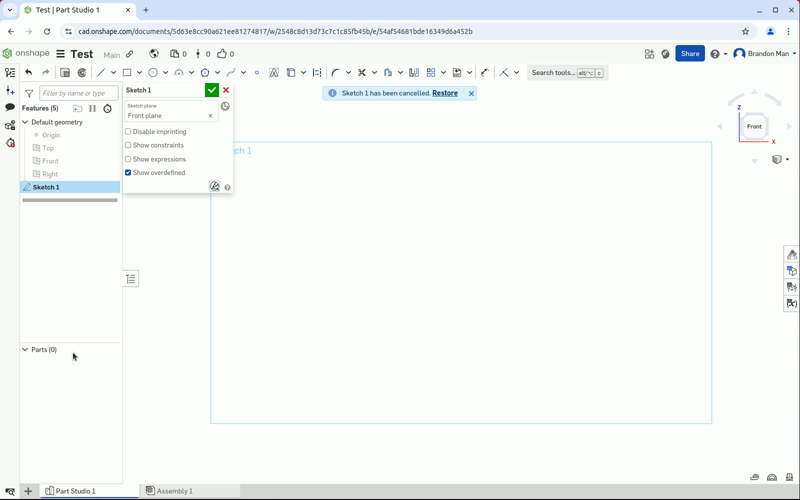
key(y)
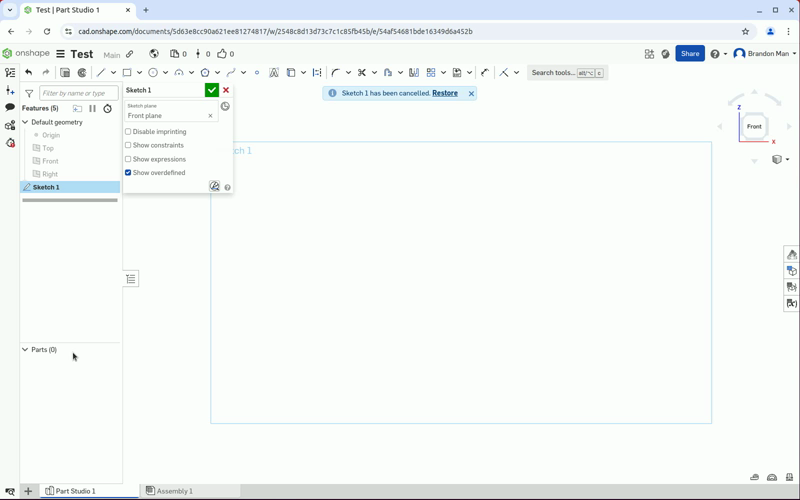
key(l)
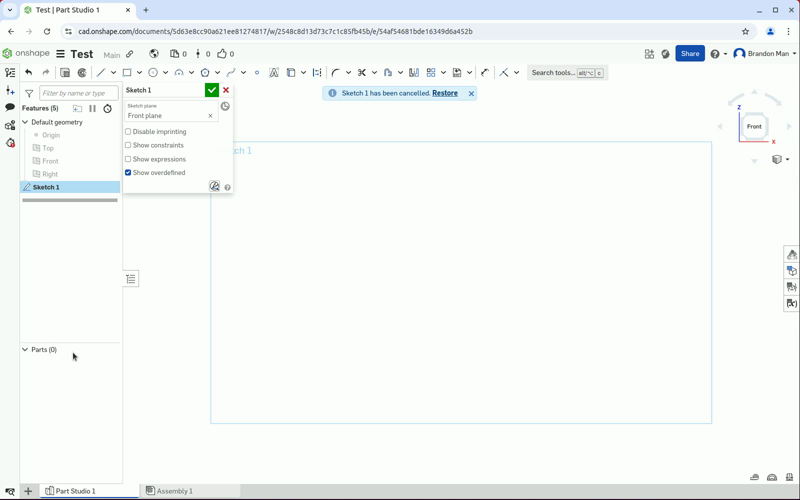
key_down(shift)
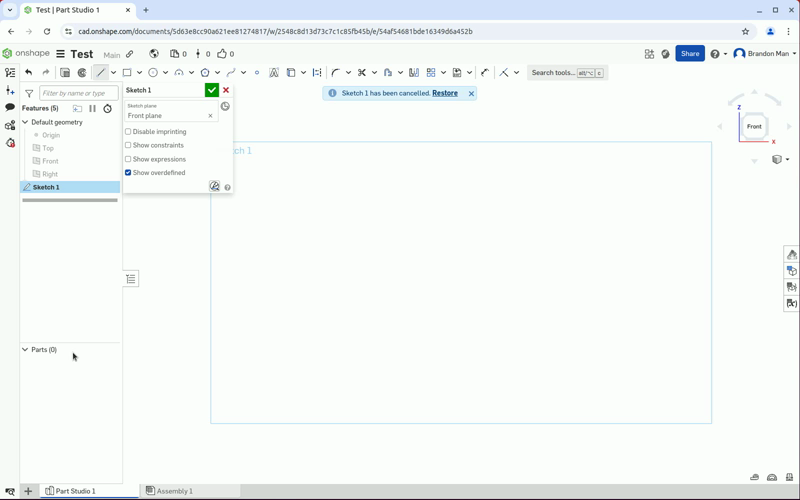
mouse_move(412, 226)
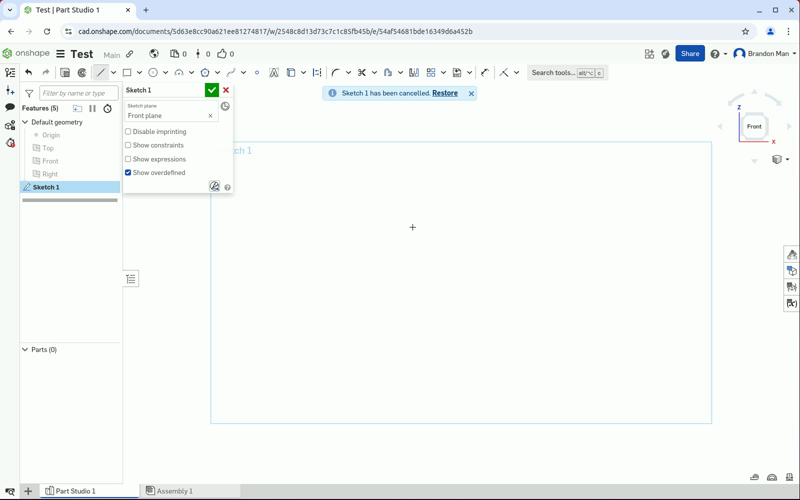
click(412, 226)
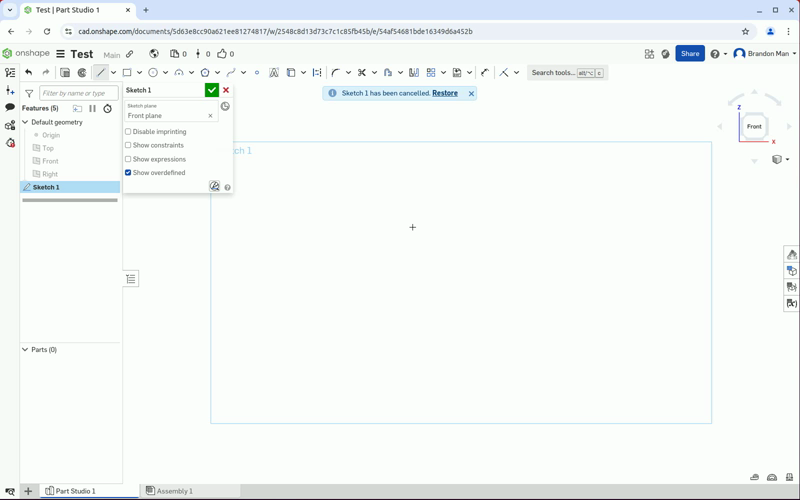
key_up(shift)
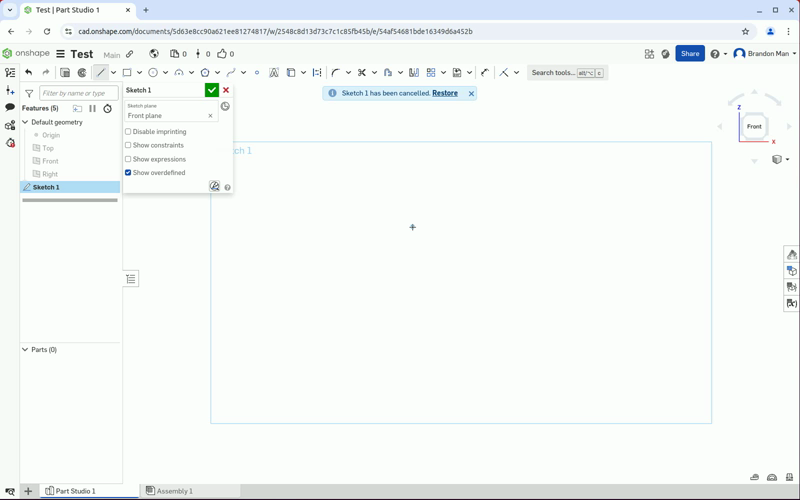
key_down(shift)
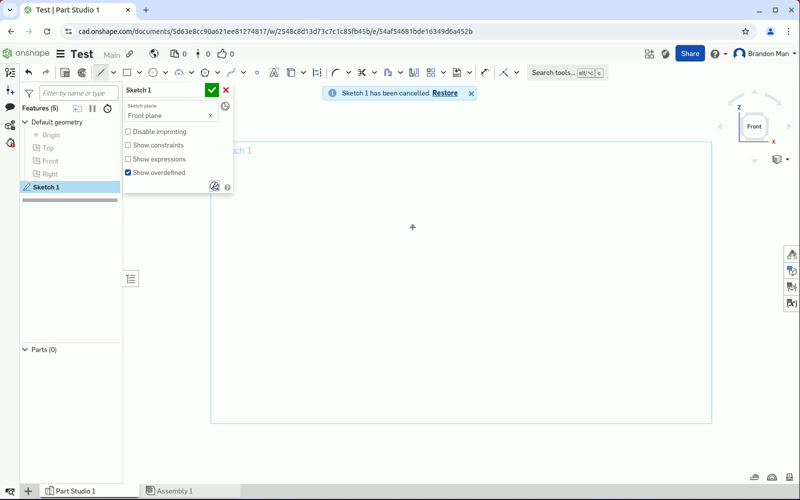
mouse_move(509, 226)
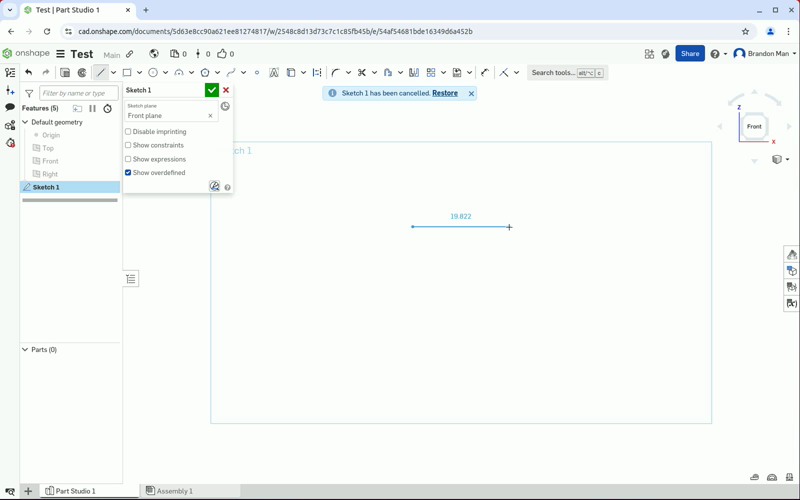
click(509, 226)
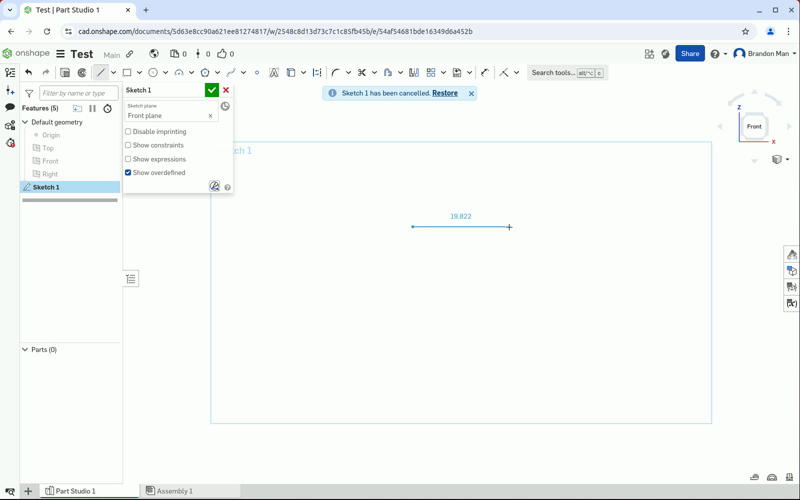
key_up(shift)
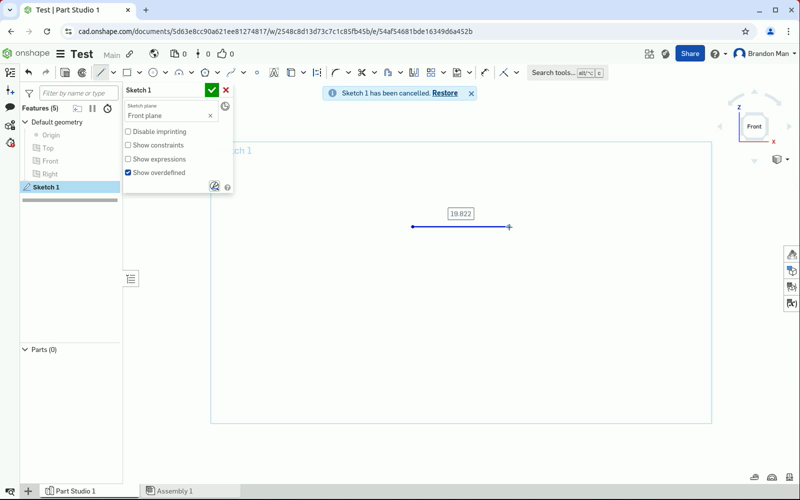
key_down(shift)
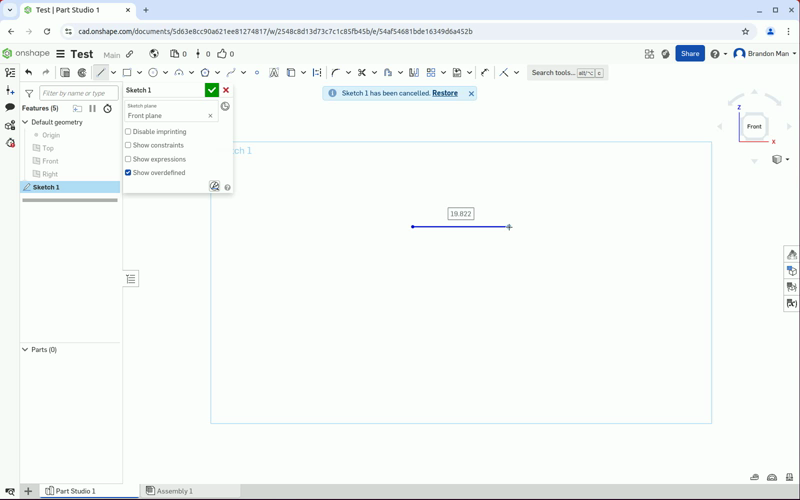
mouse_move(539, 226)
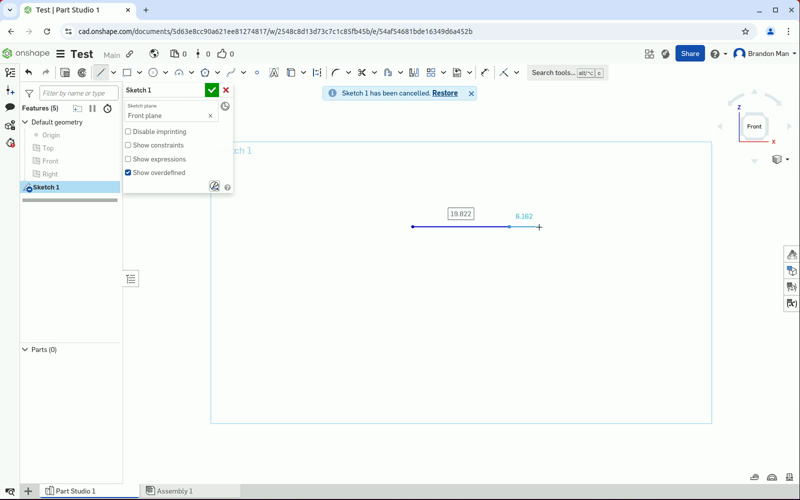
mouse_move(489, 215)
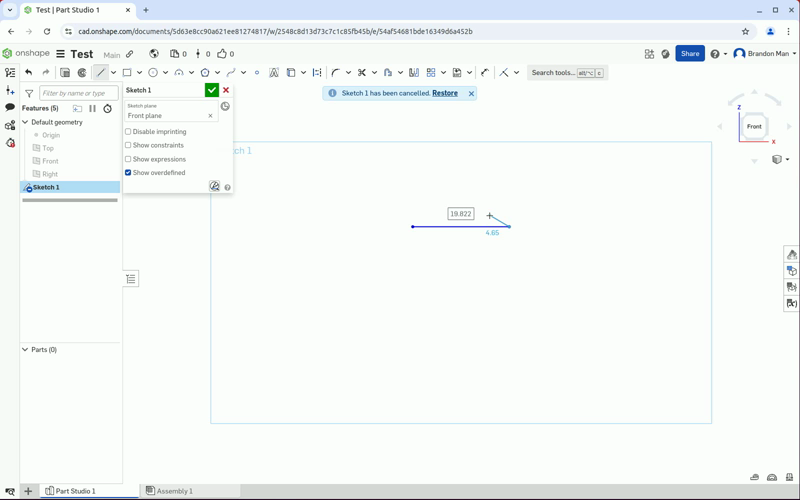
click(489, 215)
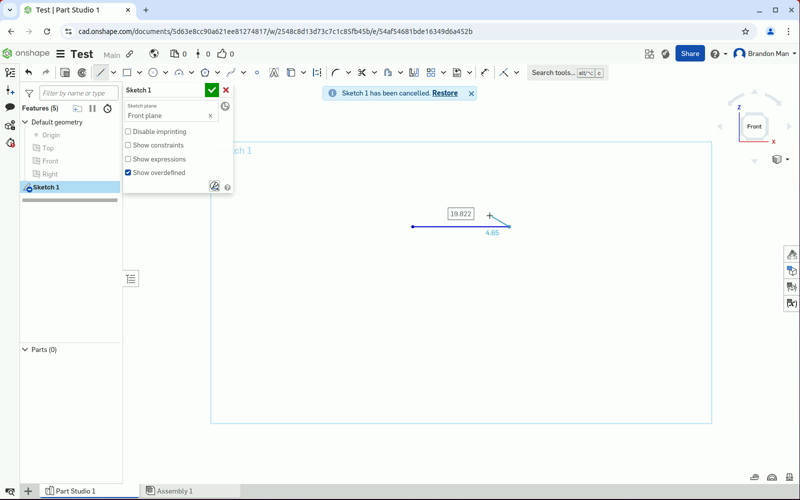
key_up(shift)
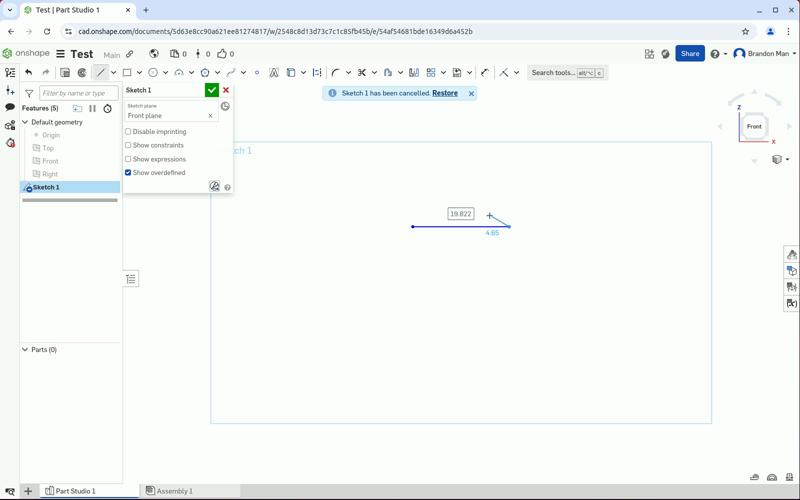
key_down(shift)
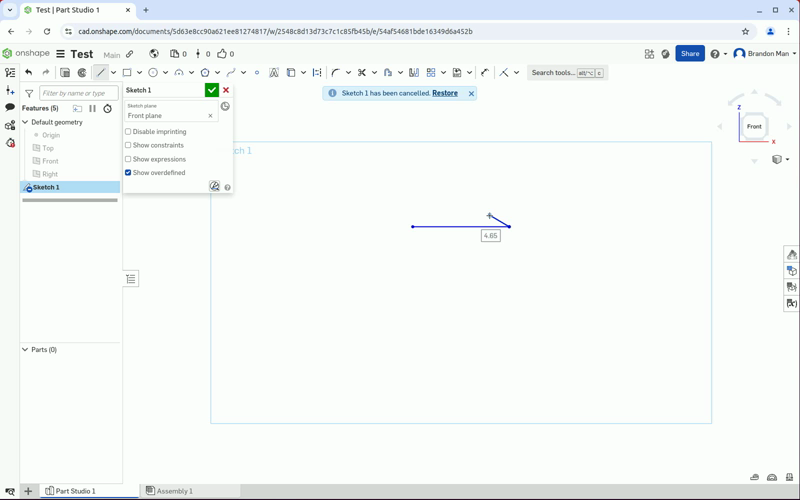
mouse_move(519, 215)
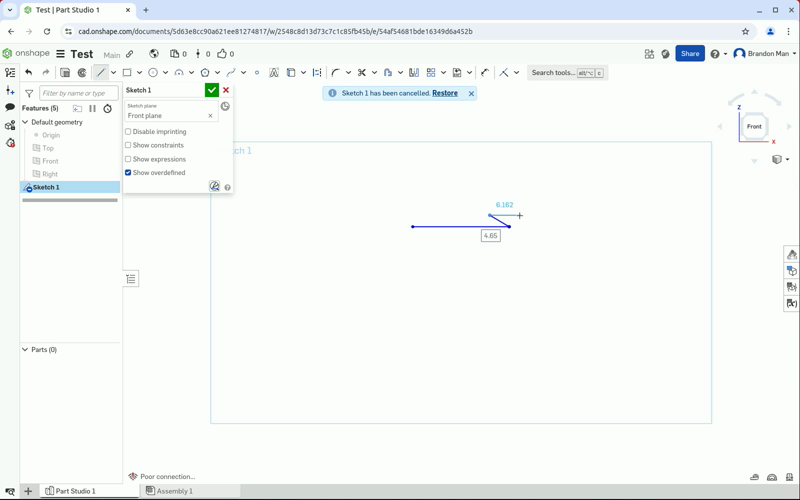
mouse_move(487, 196)
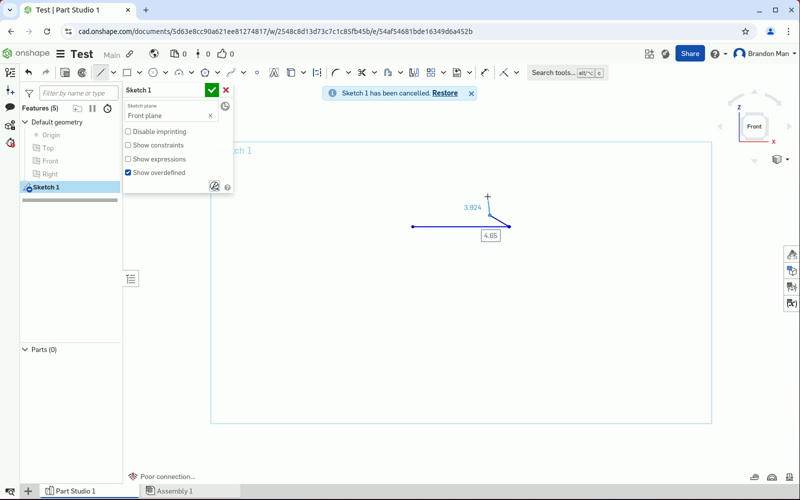
click(487, 196)
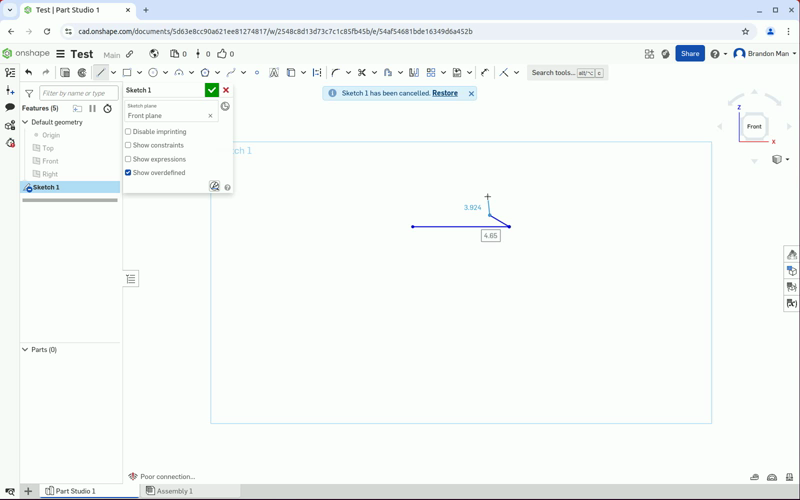
key_up(shift)
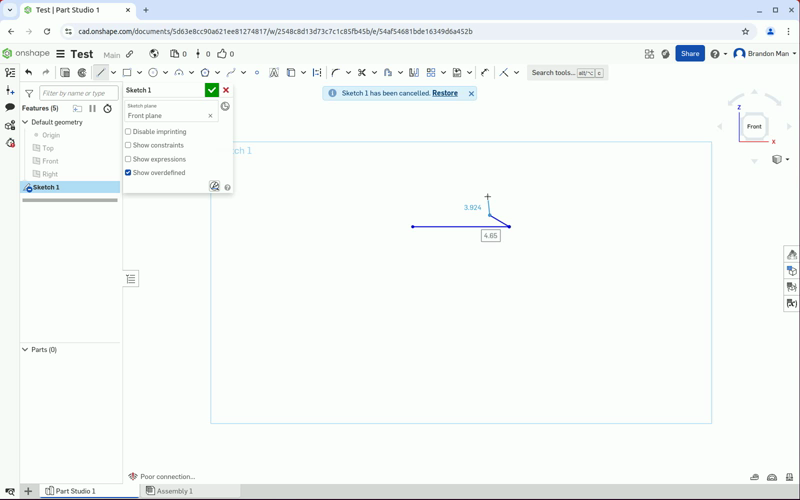
key_down(shift)
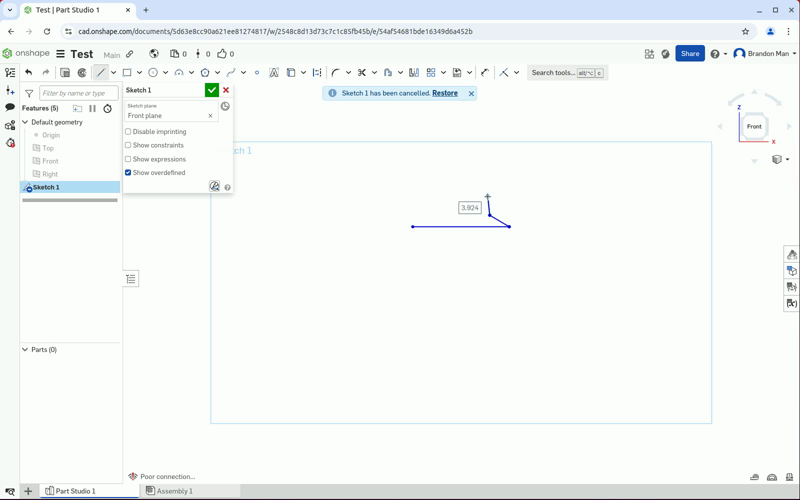
mouse_move(412, 226)
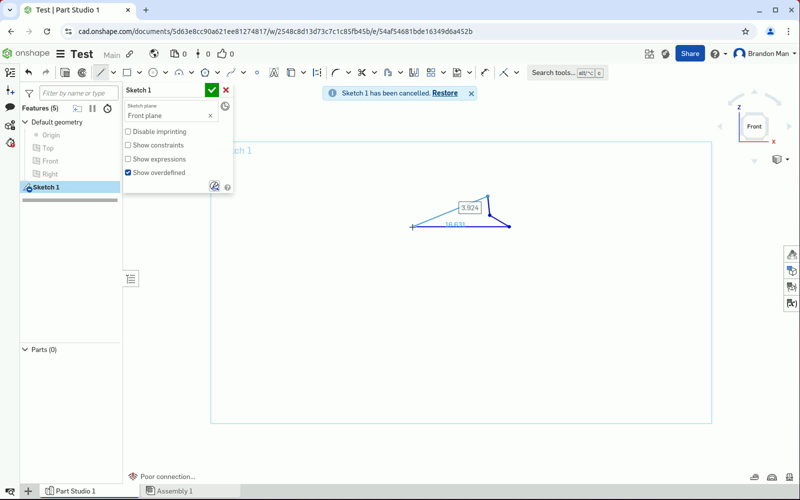
key_up(shift)
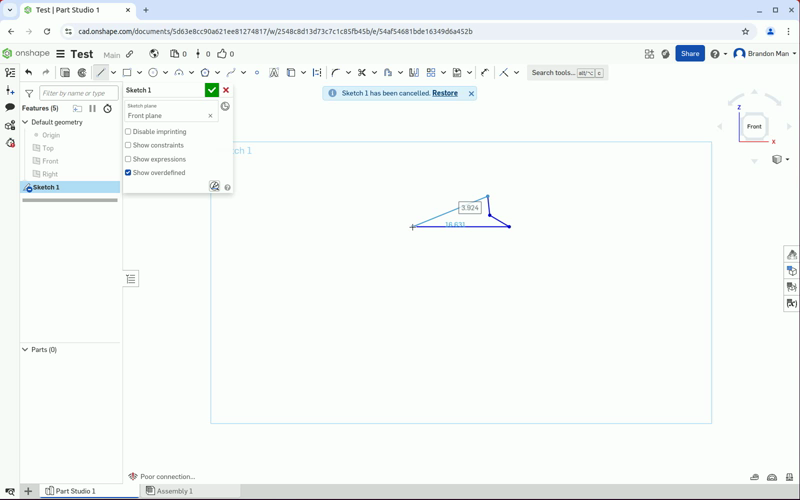
click(412, 226)
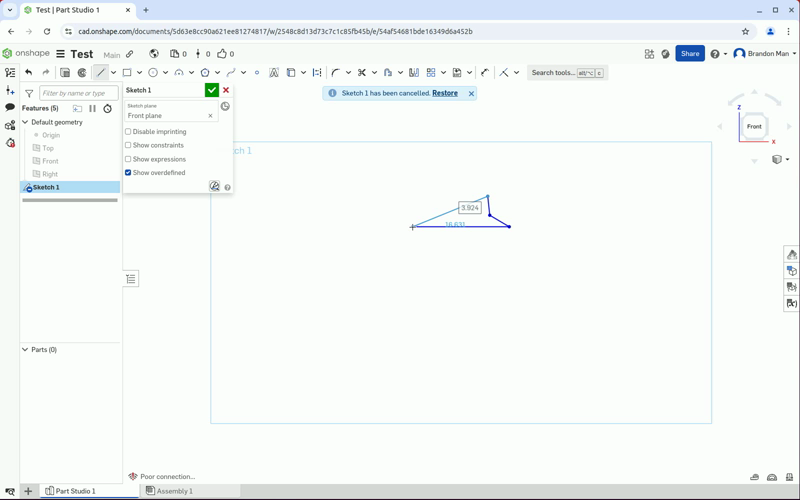
key(esc)
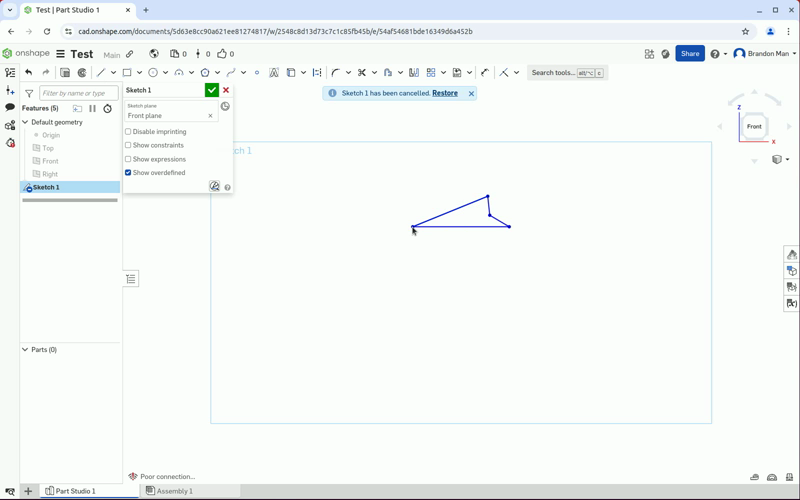
mouse_move(480, 222)
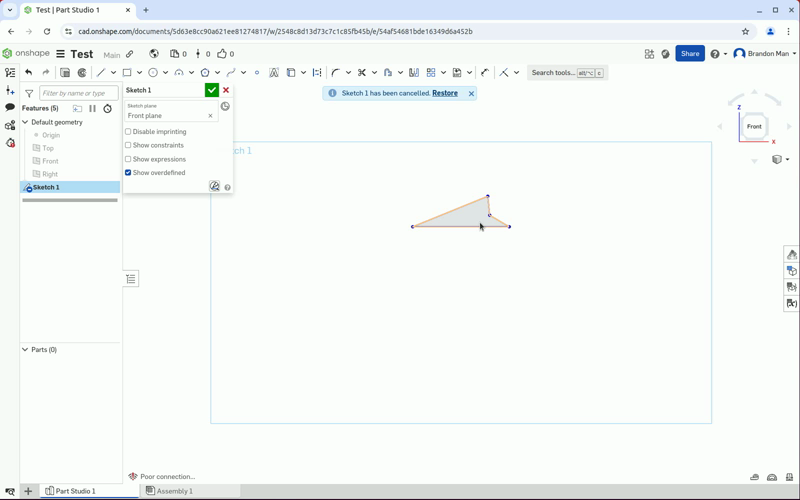
scroll(6)
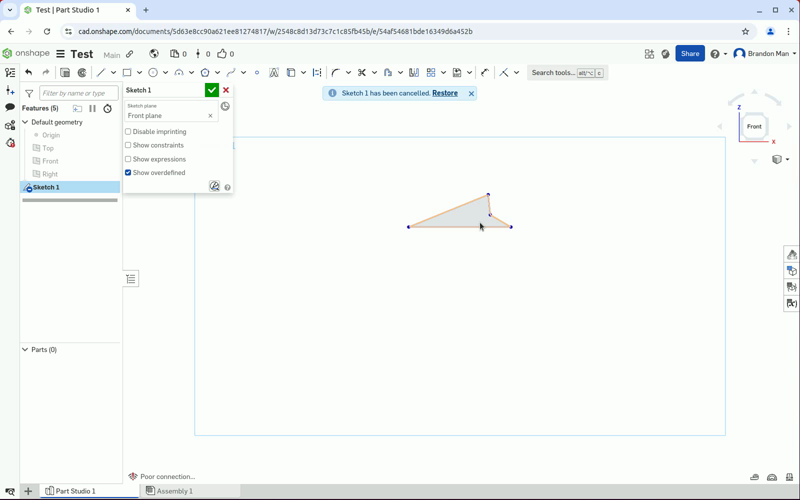
scroll(6)
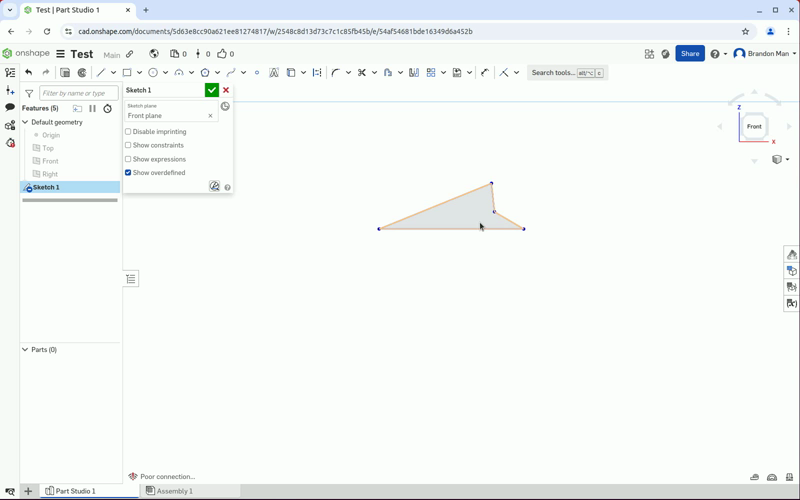
scroll(6)
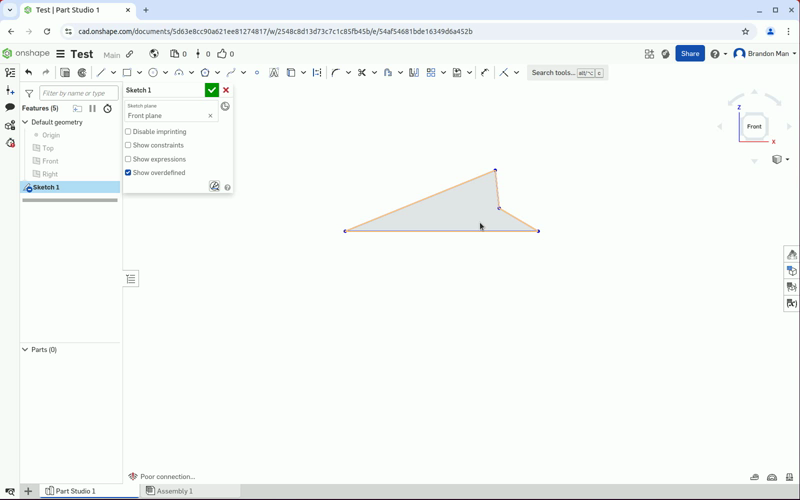
scroll(6)
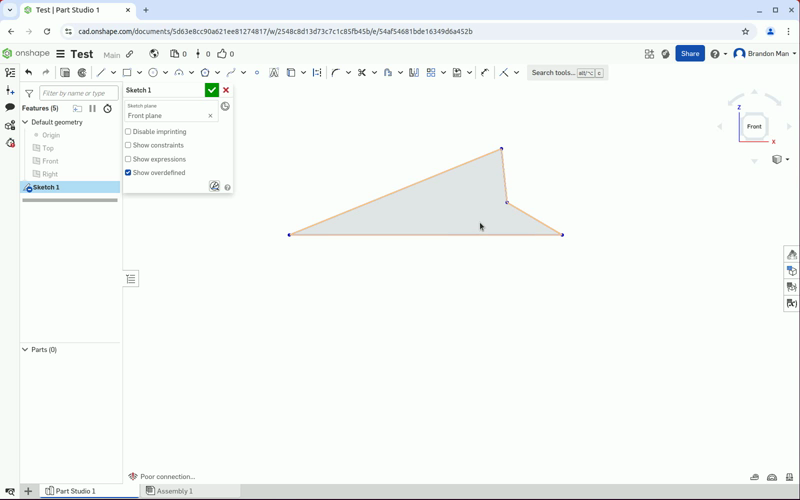
scroll(6)
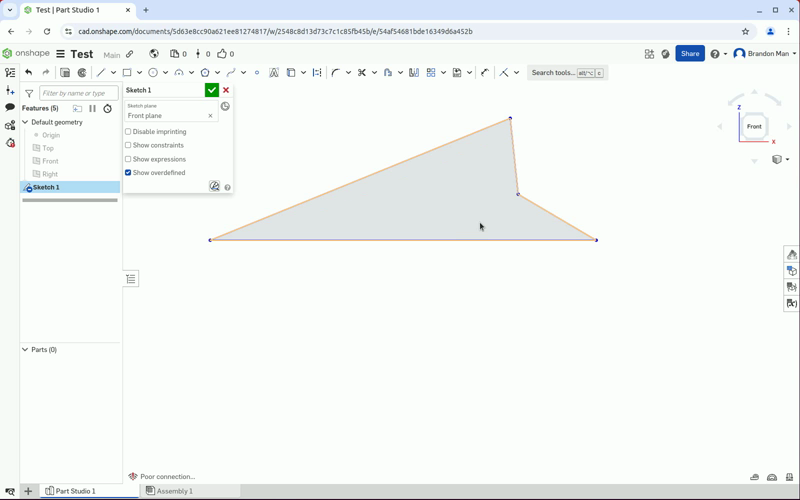
scroll(6)
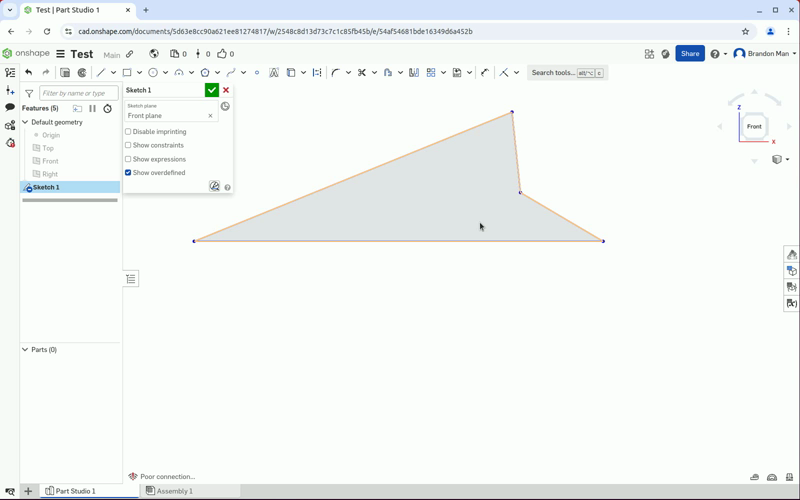
scroll(6)
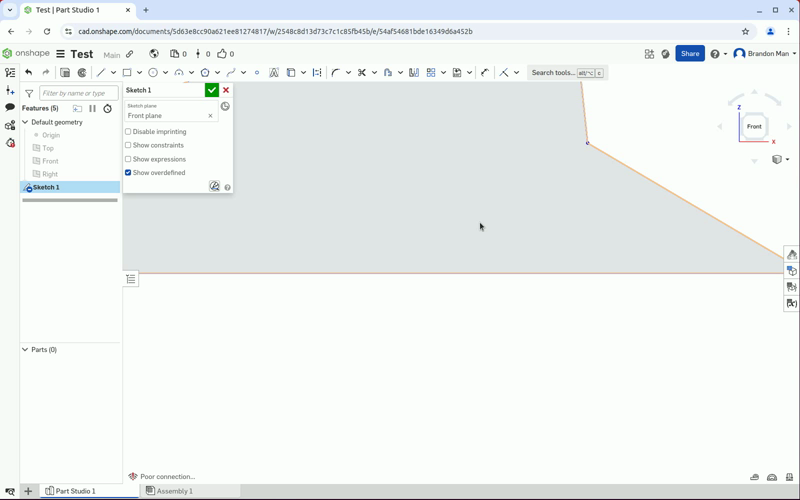
click(480, 222)
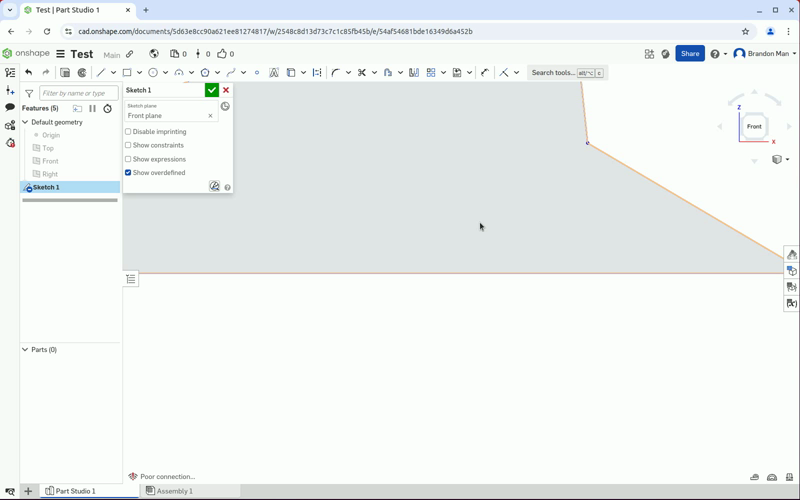
scroll(-6)
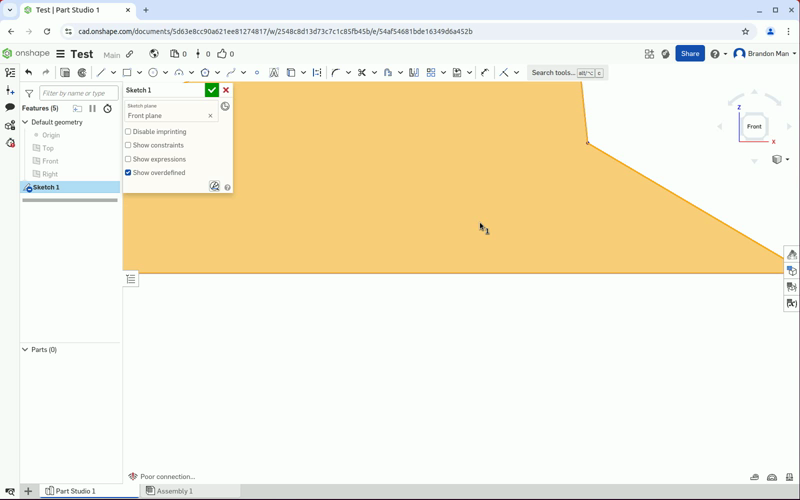
scroll(-6)
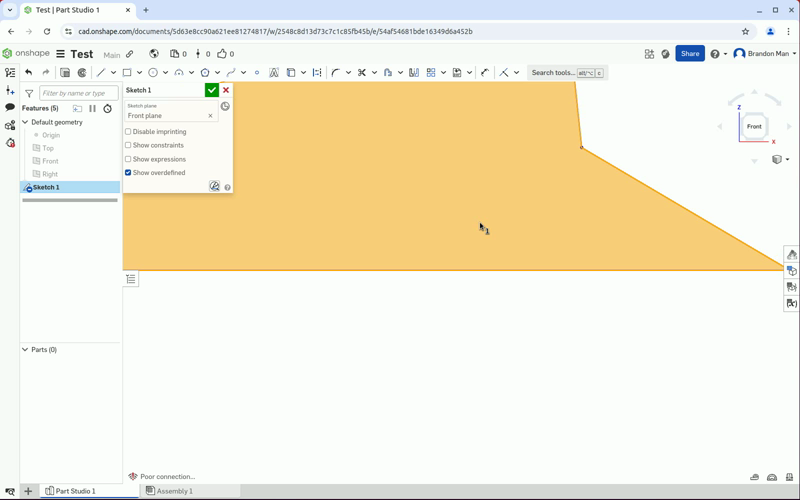
scroll(-6)
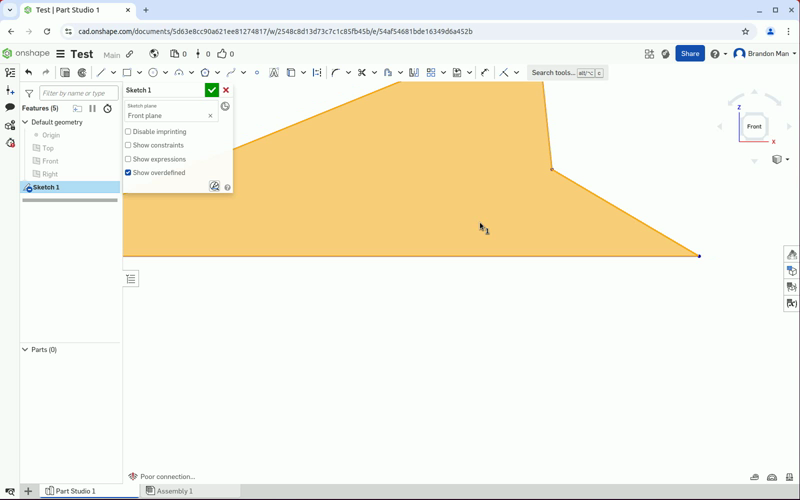
scroll(-6)
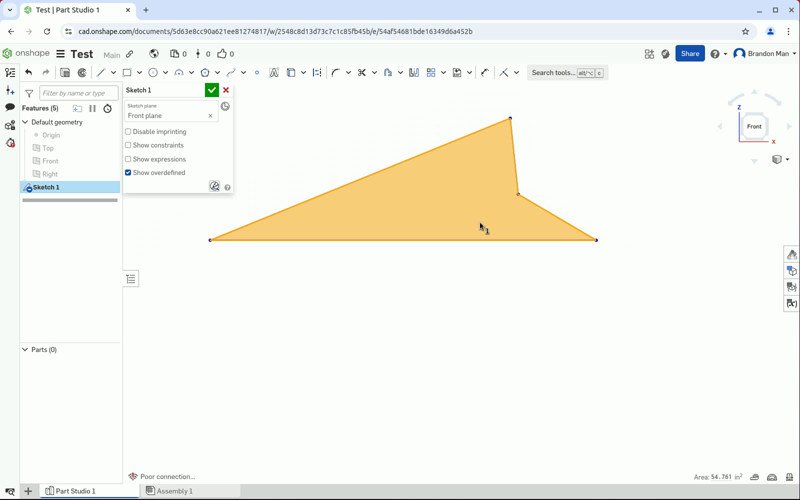
scroll(-6)
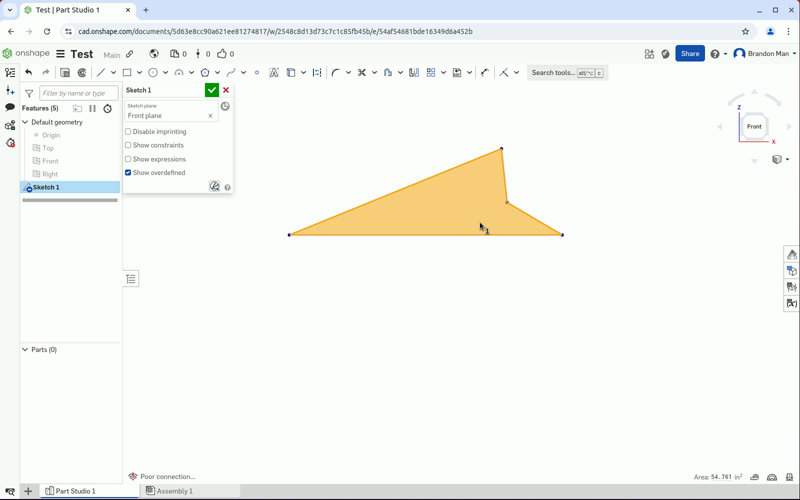
scroll(-6)
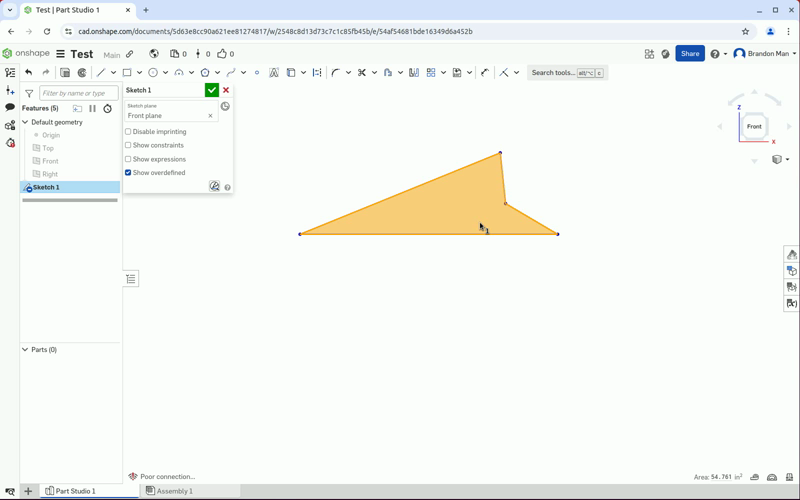
scroll(-6)
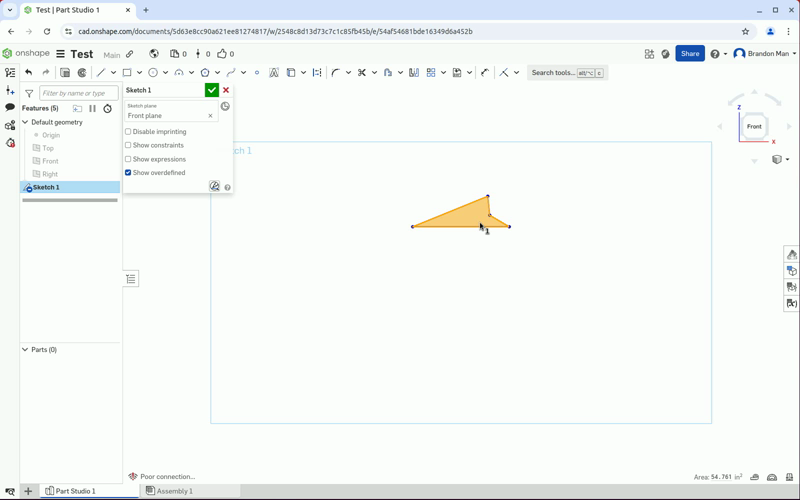
mouse_move(73, 352)
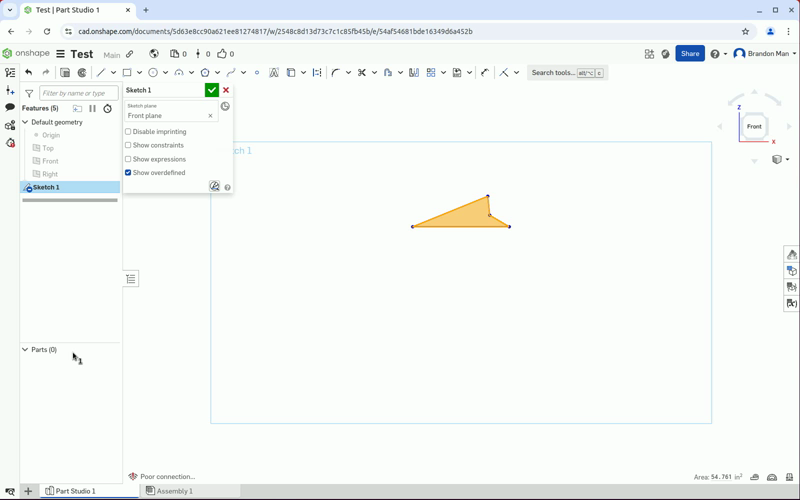
key(shift+y)
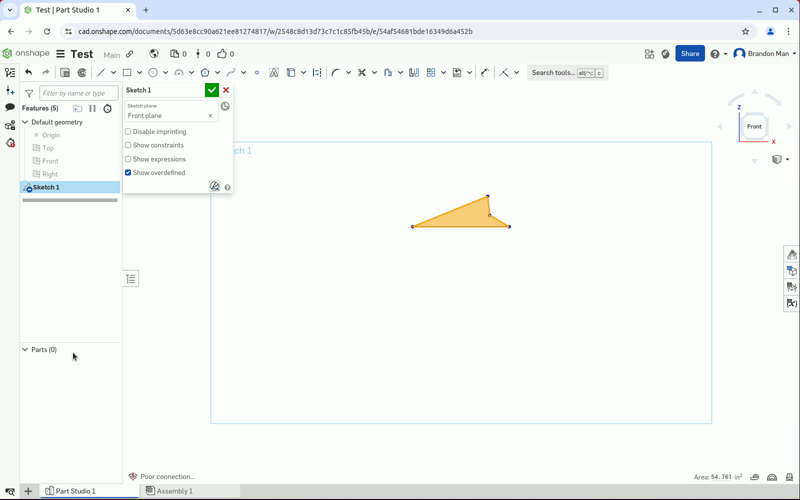
key(shift+e)
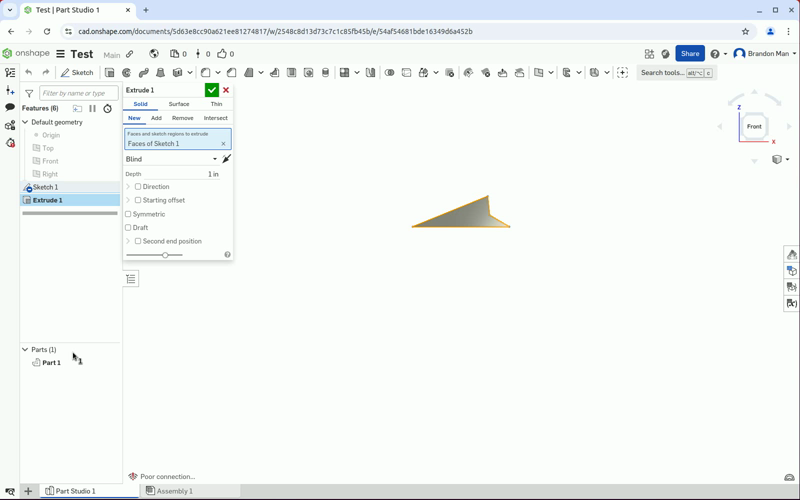
mouse_move(143, 106)
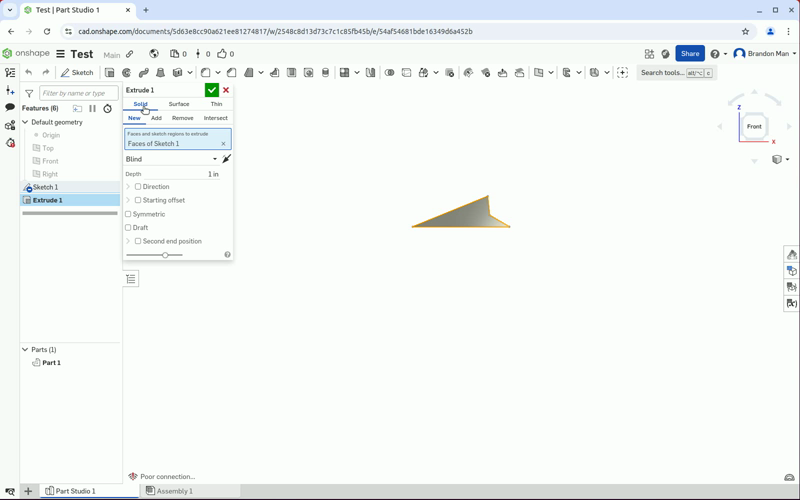
click(143, 106)
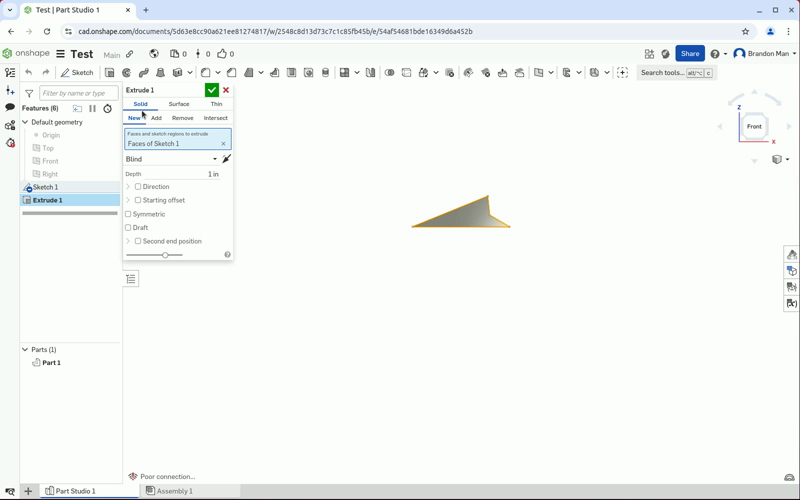
mouse_move(137, 120)
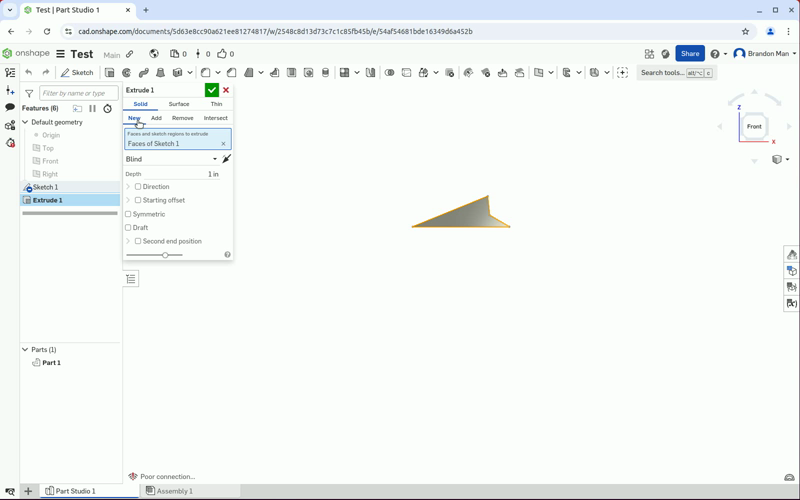
click(137, 120)
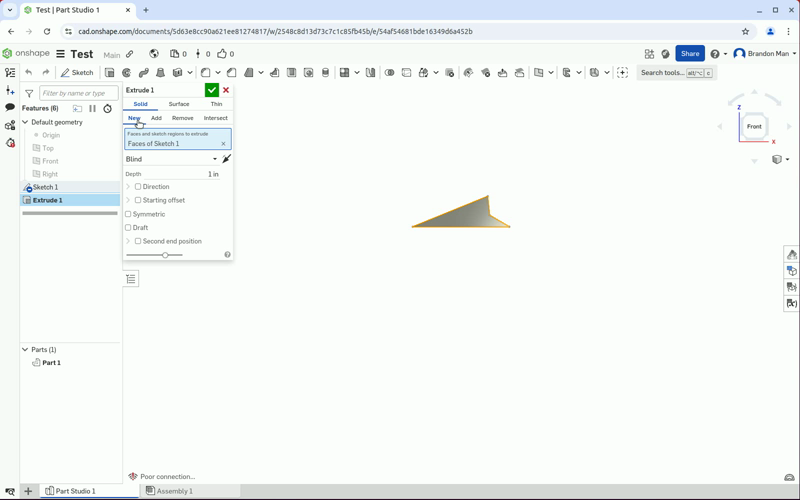
key(tab, 4)
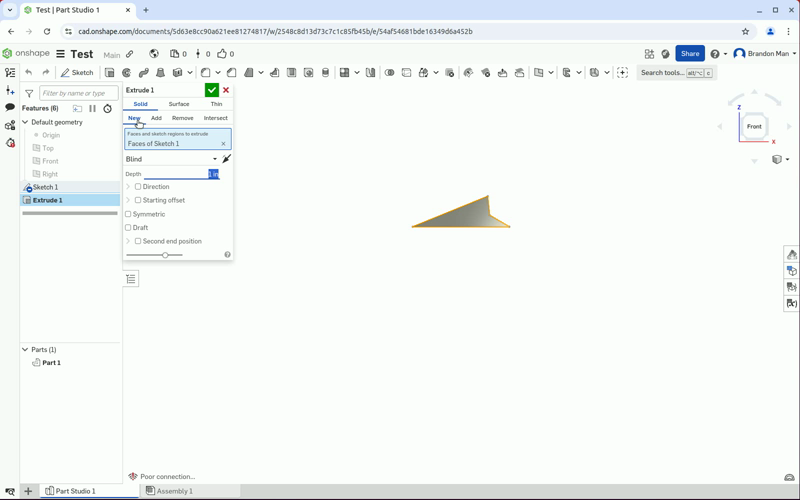
text(23.108)
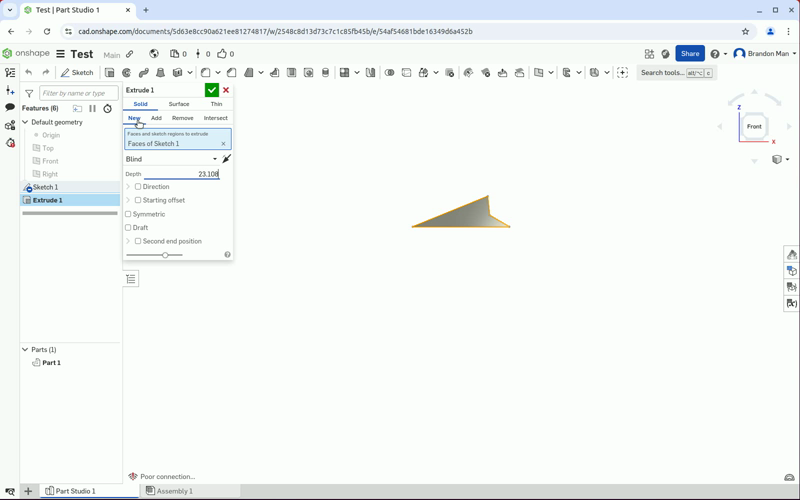
key(enter)
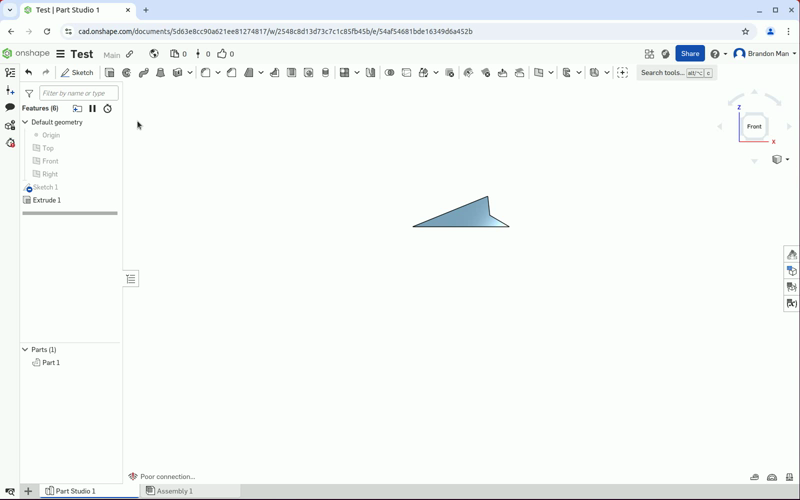
key(shift+h)
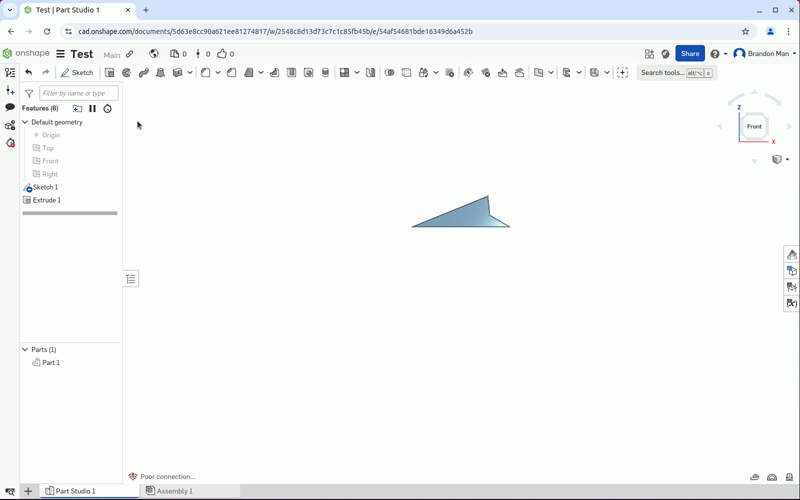
key(shift+h)
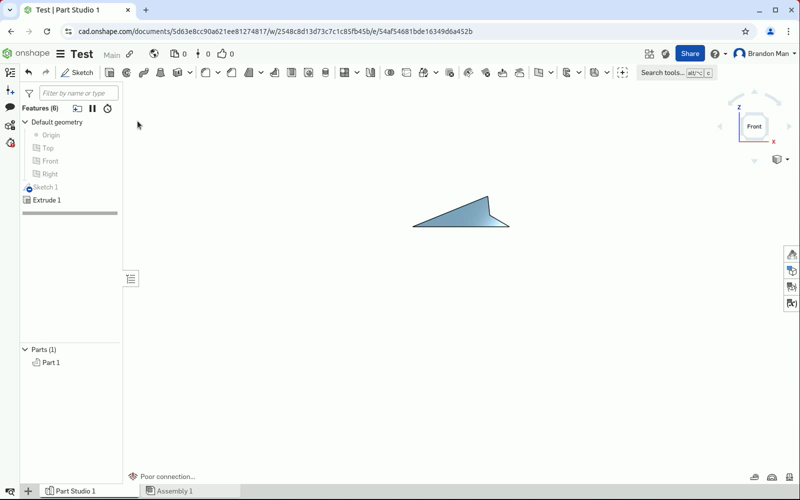
mouse_move(73, 189)
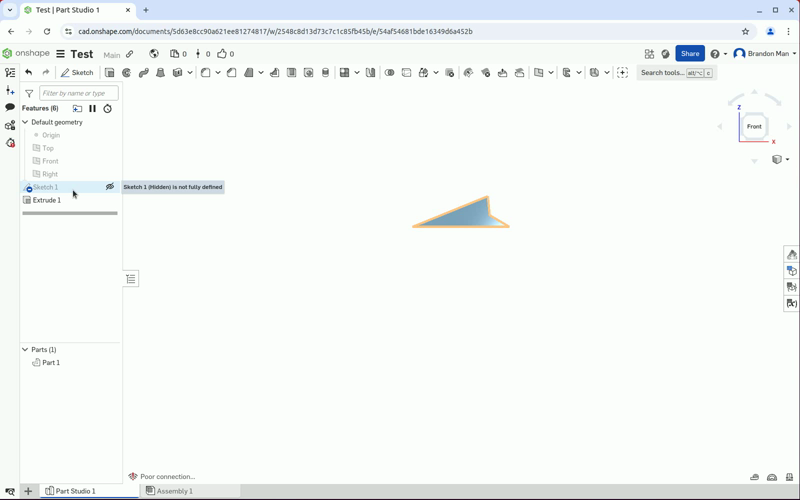
click(73, 189)
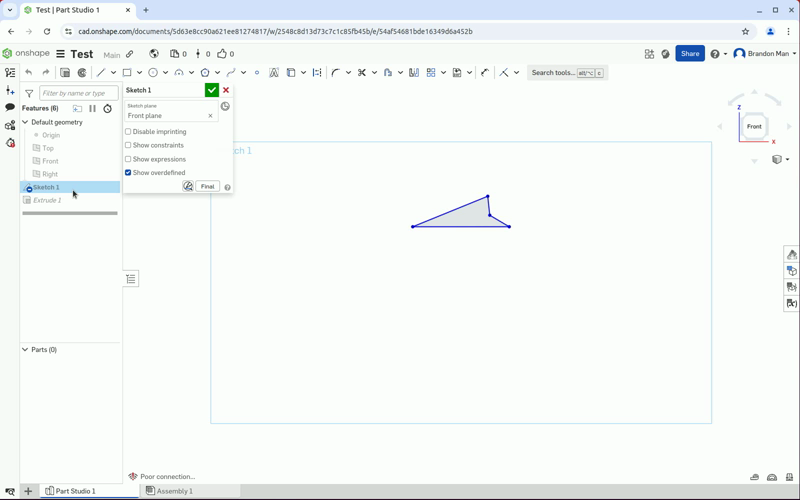
mouse_move(229, 92)
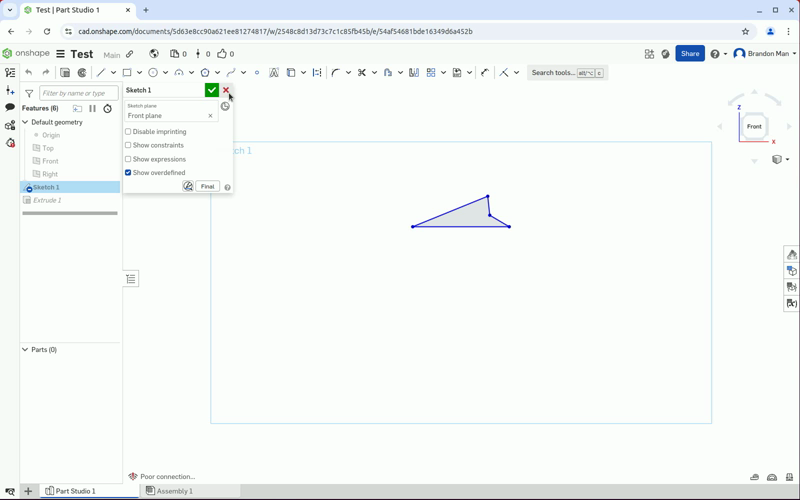
click(229, 92)
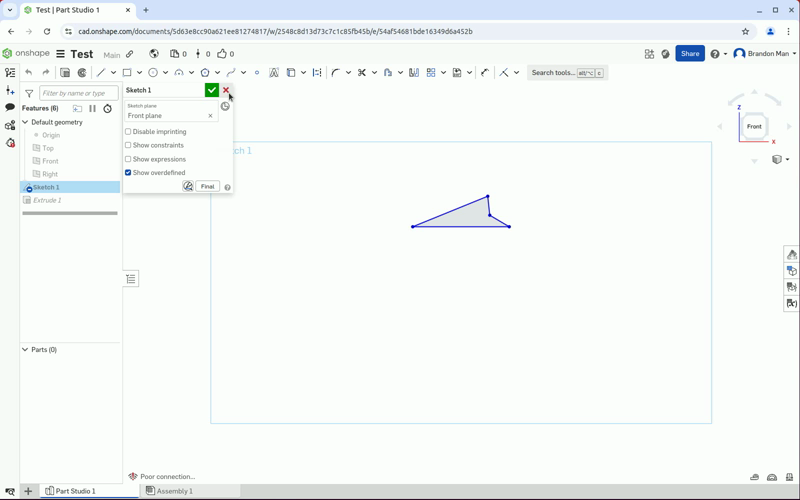
key(shift+s)
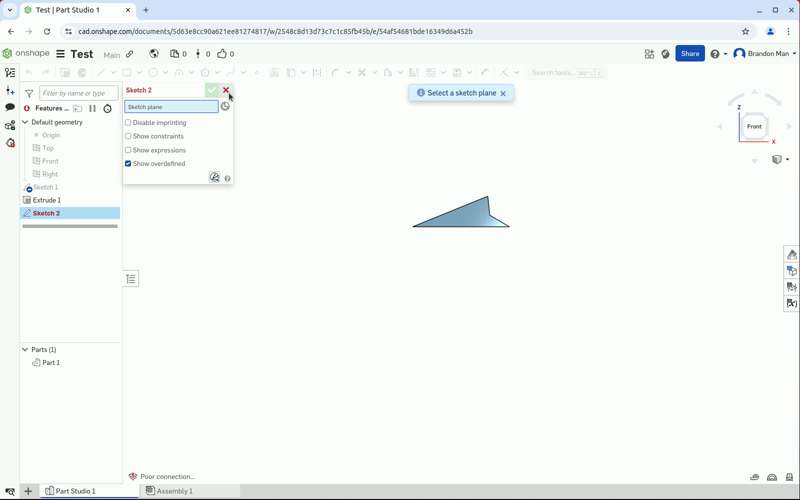
mouse_move(73, 163)
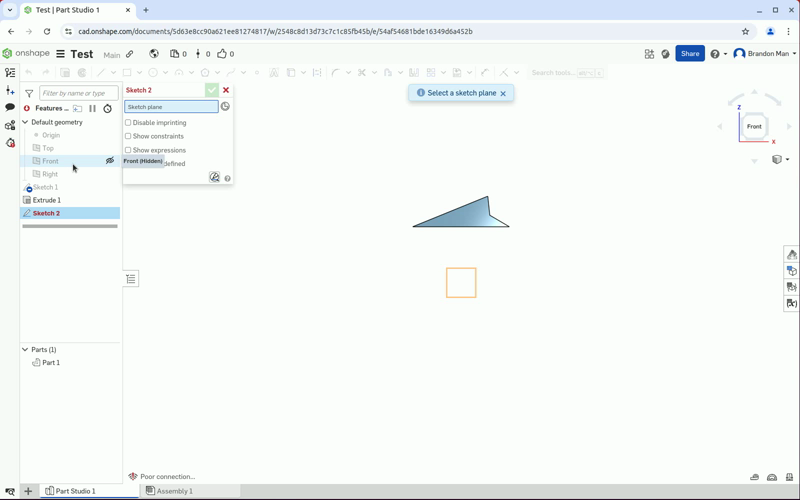
click(73, 163)
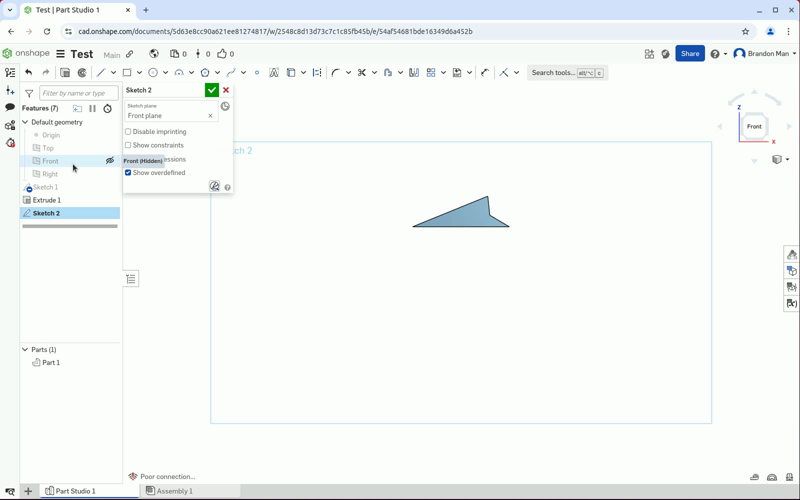
mouse_move(73, 352)
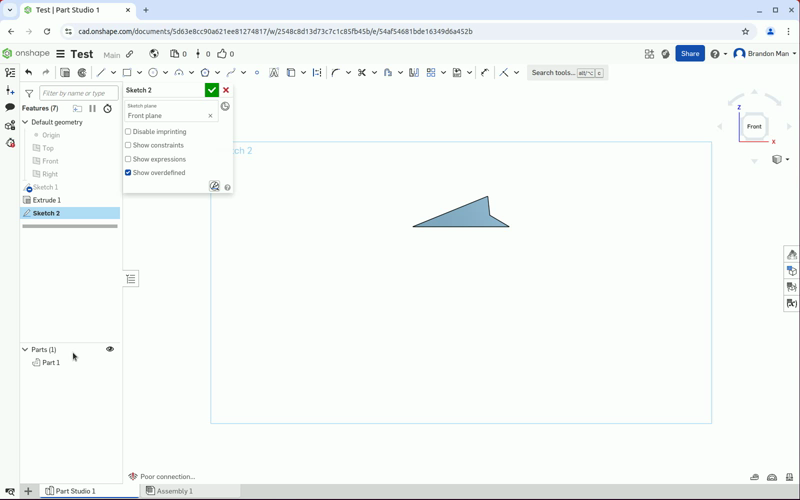
key(y)
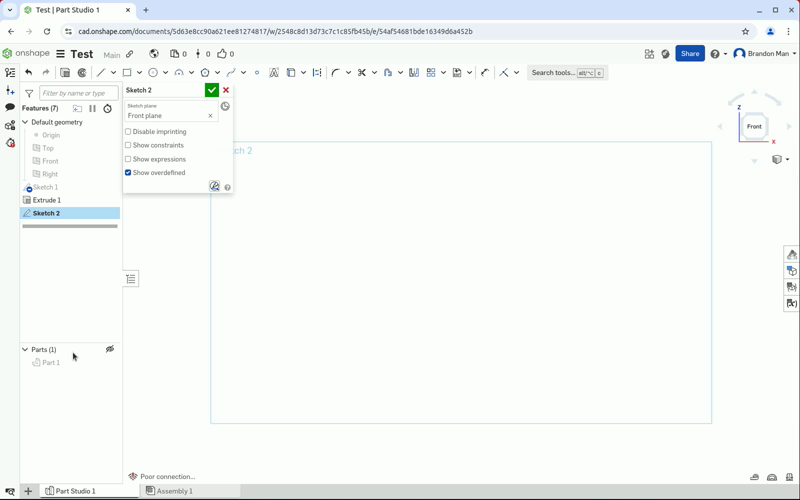
key(l)
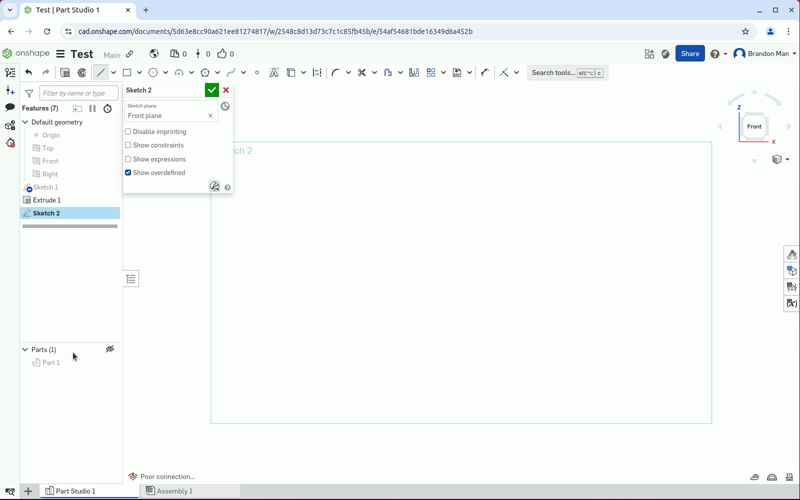
key_down(shift)
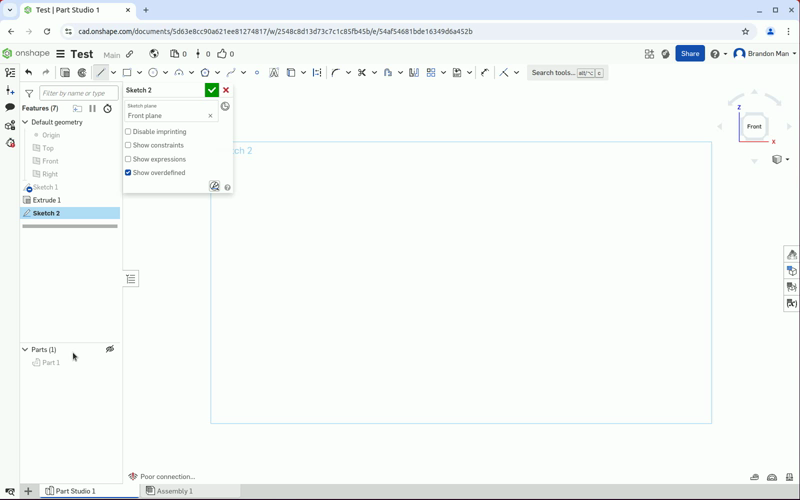
mouse_move(412, 339)
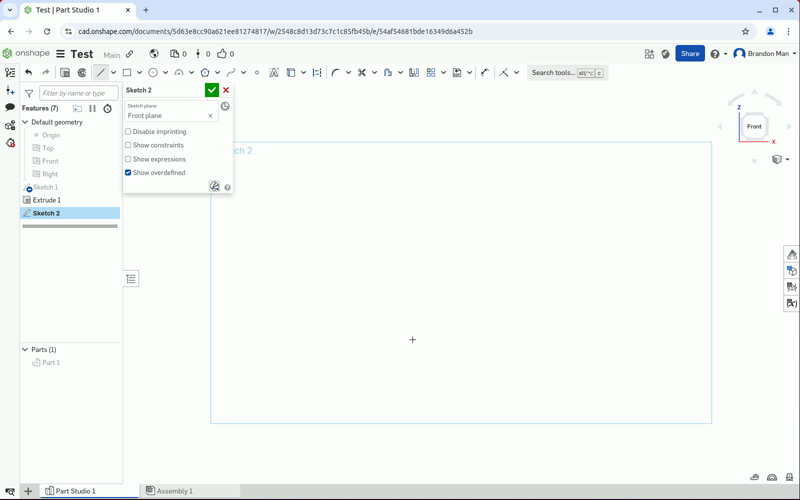
click(412, 339)
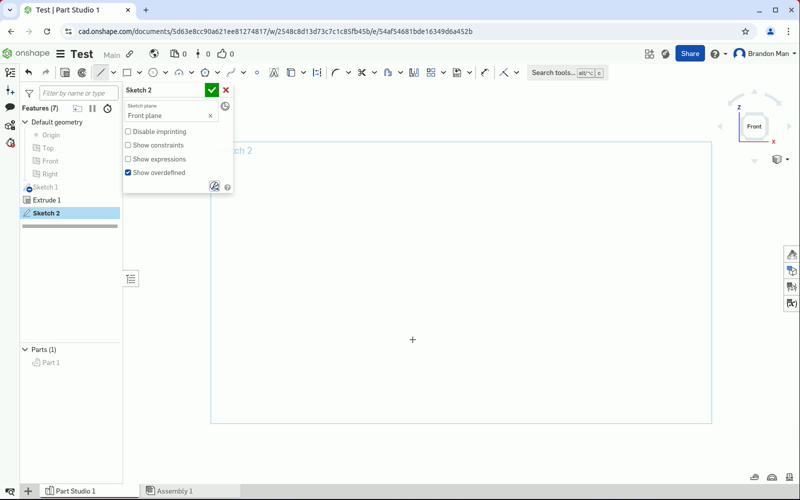
key_up(shift)
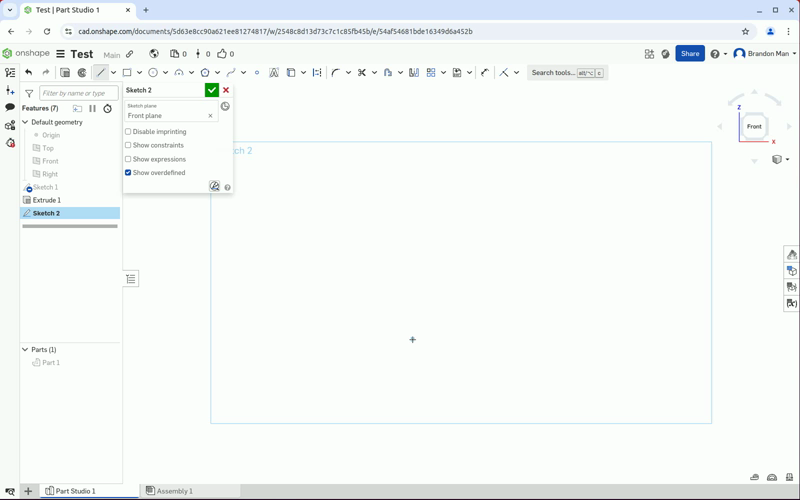
key_down(shift)
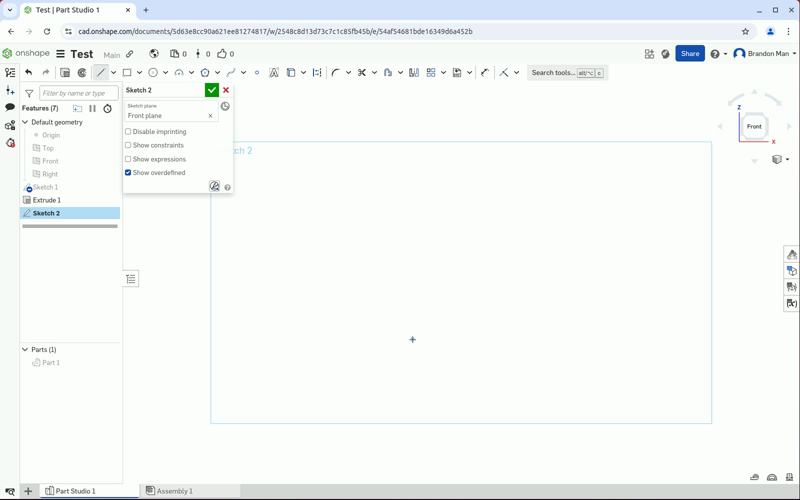
mouse_move(508, 339)
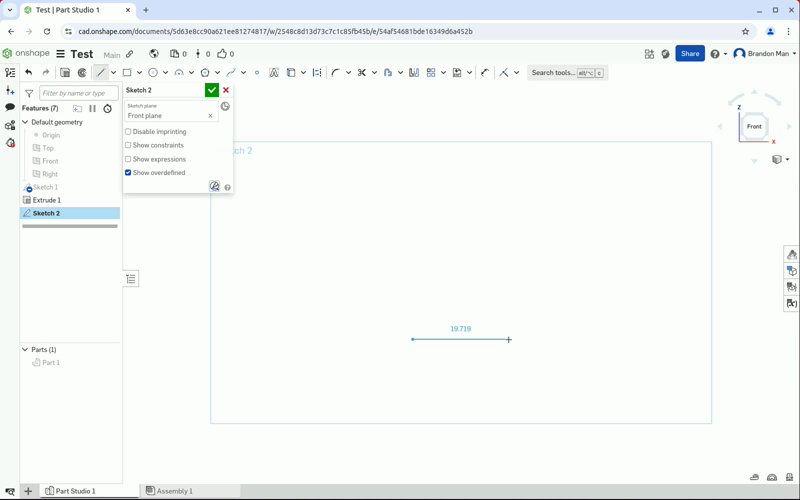
click(508, 339)
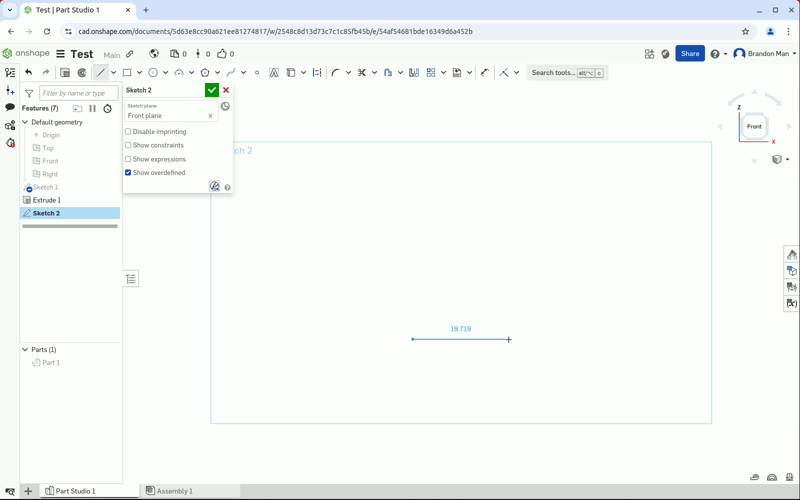
key_up(shift)
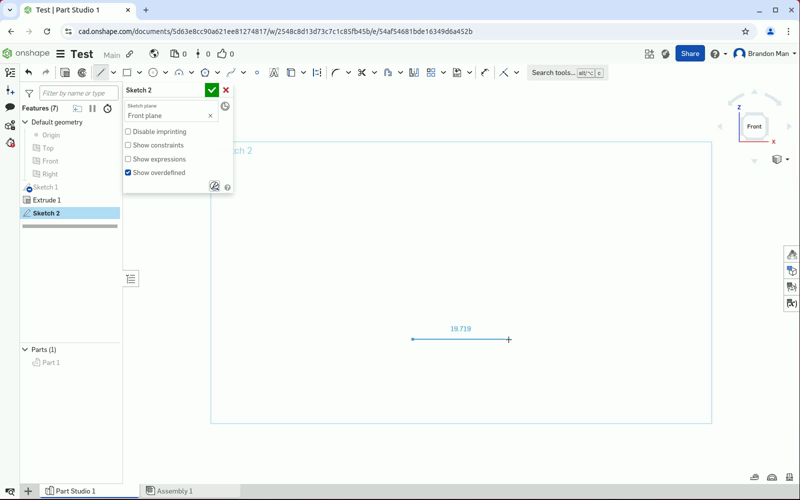
key_down(shift)
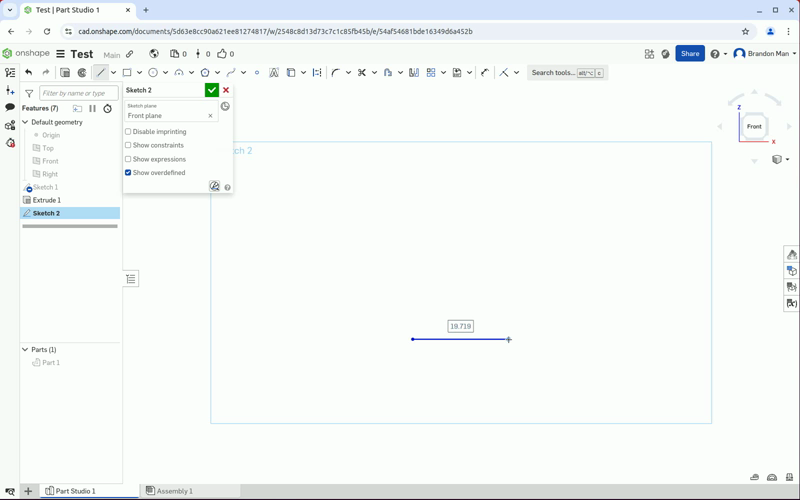
mouse_move(508, 226)
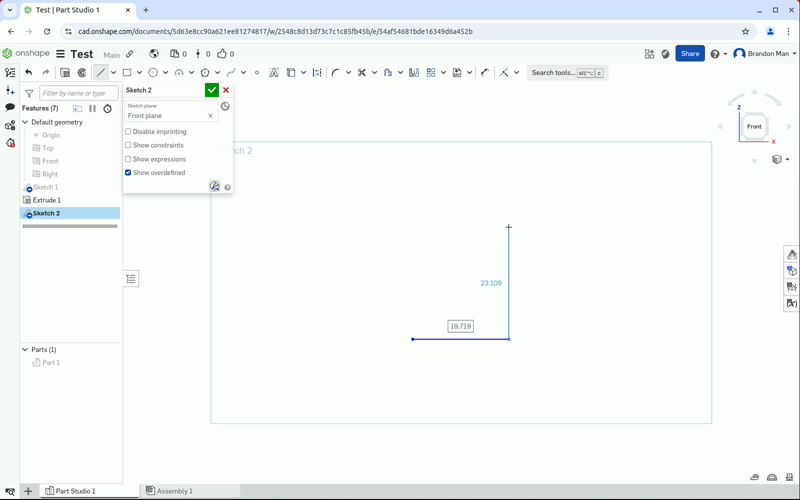
click(508, 226)
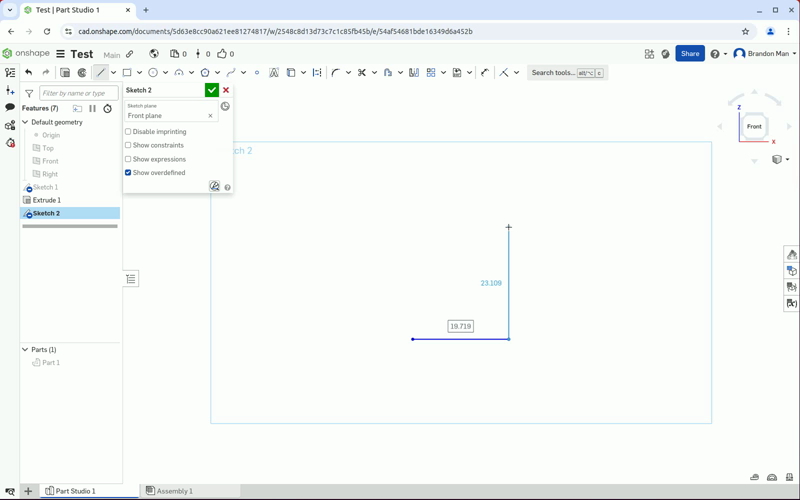
key_up(shift)
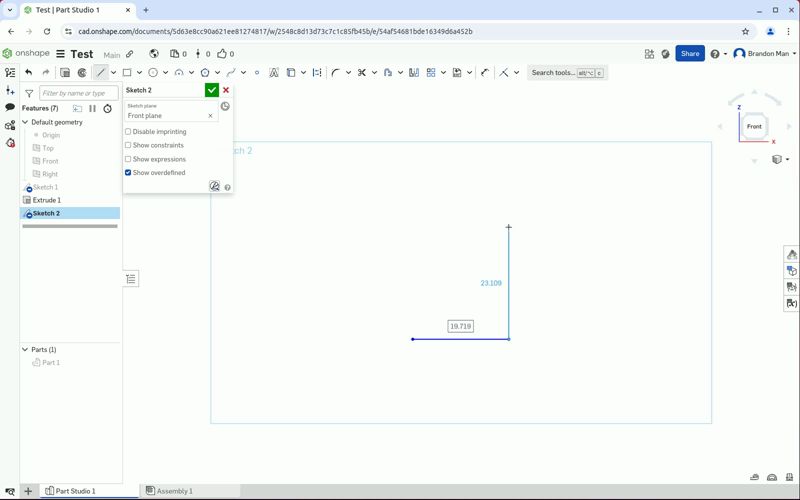
key_down(shift)
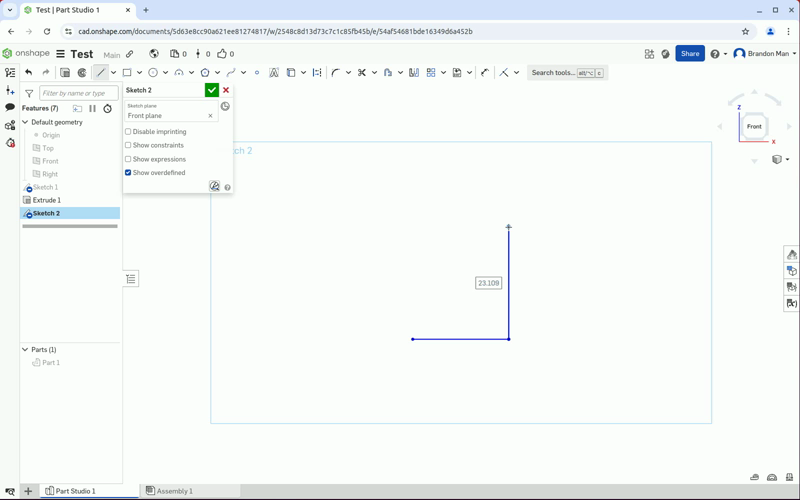
mouse_move(412, 226)
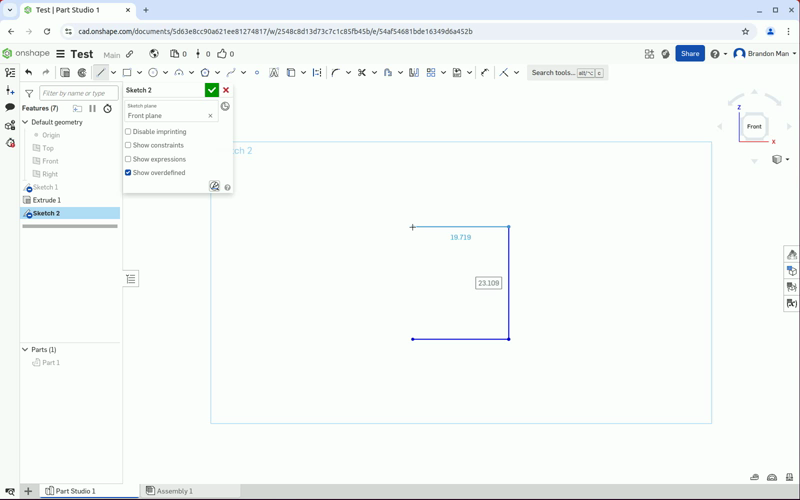
click(412, 226)
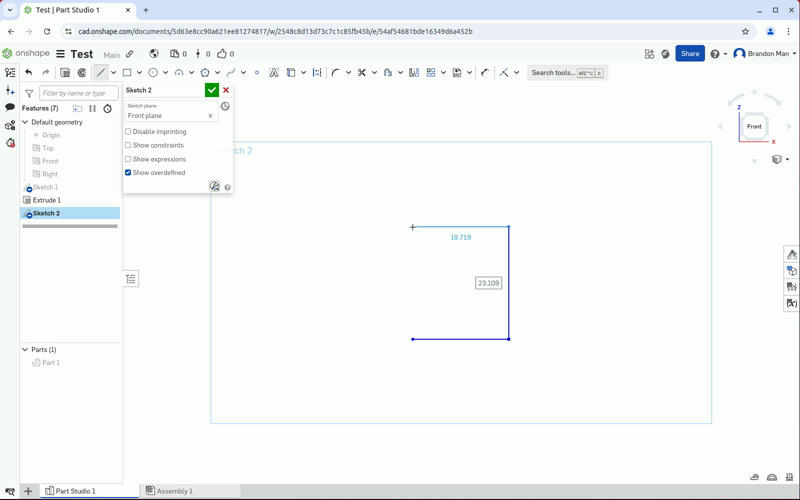
key_up(shift)
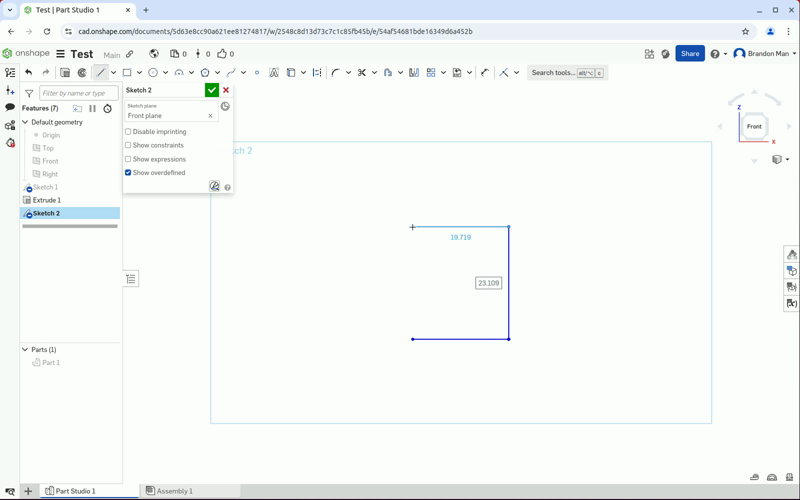
key_down(shift)
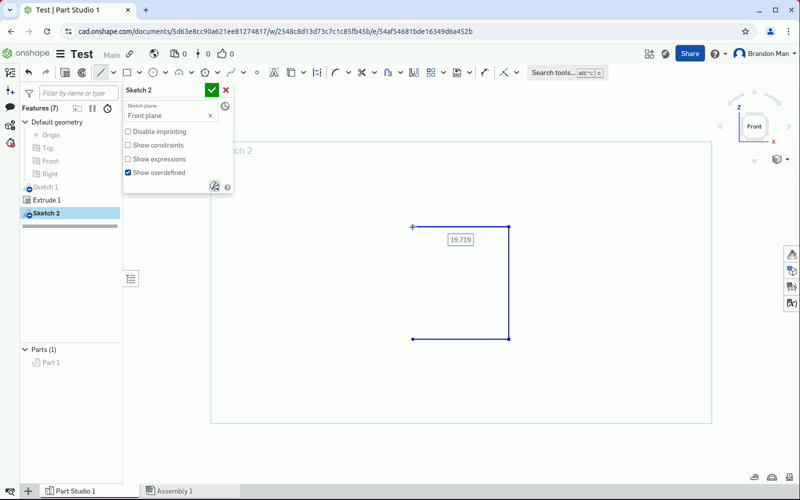
mouse_move(412, 339)
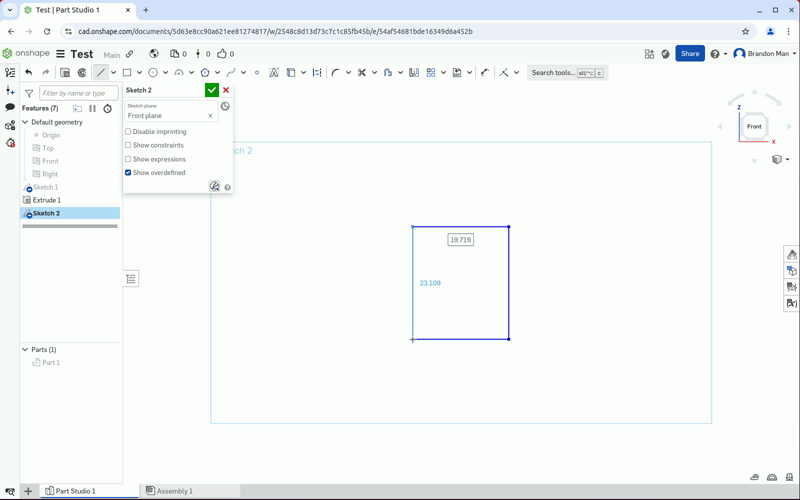
key_up(shift)
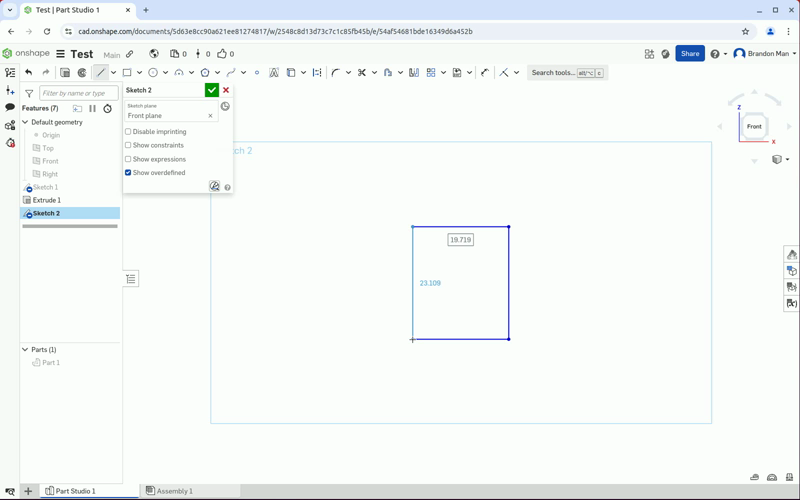
click(412, 339)
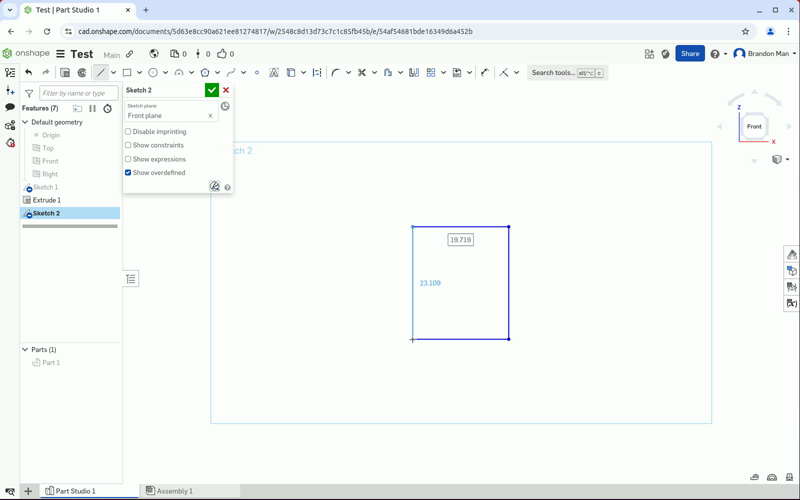
key(esc)
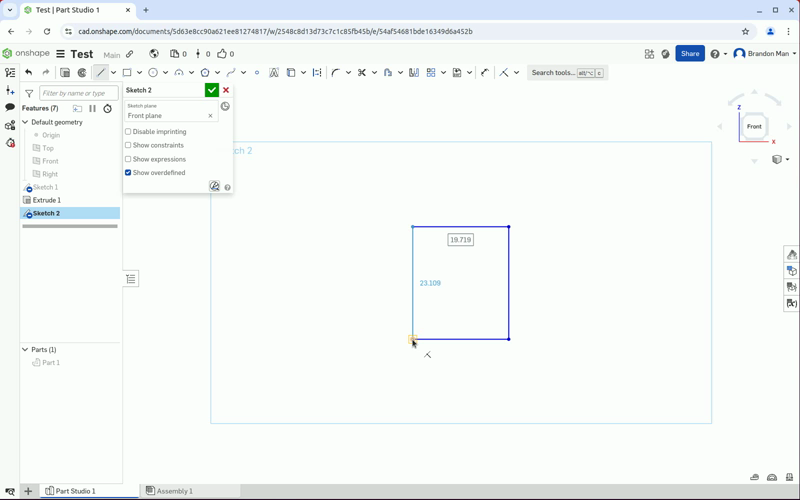
key(c)
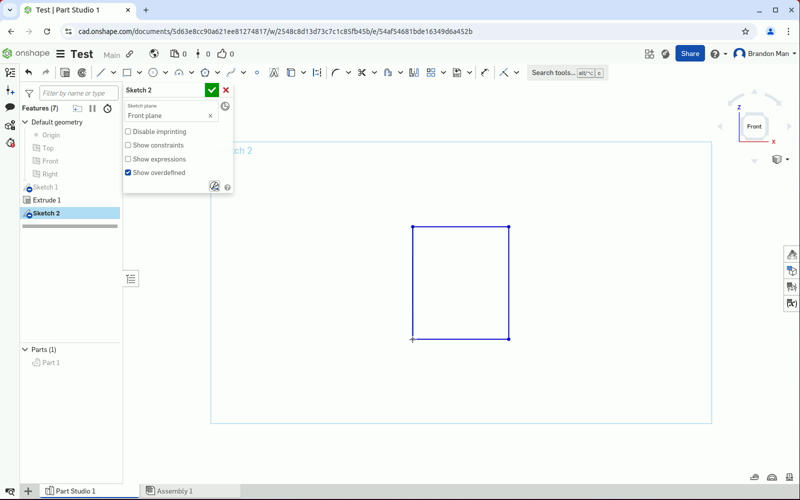
key_down(shift)
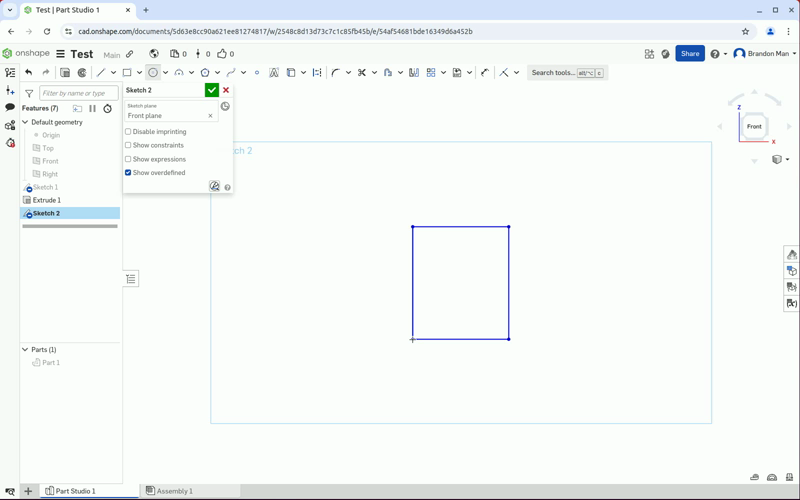
mouse_move(425, 303)
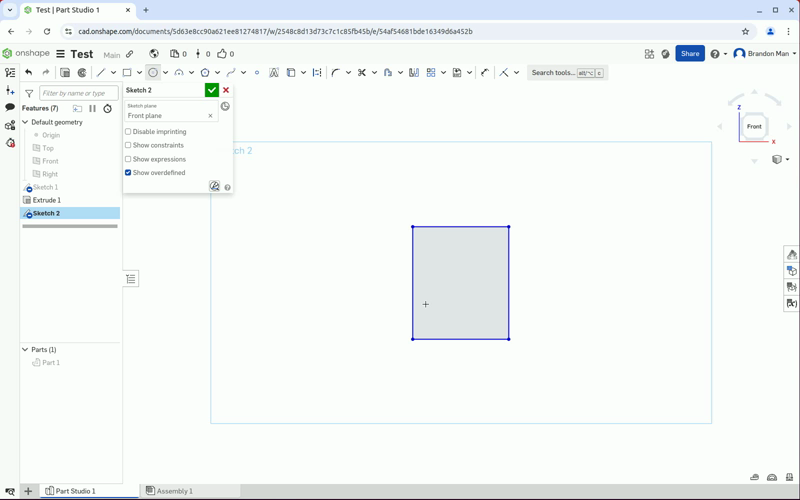
click(425, 303)
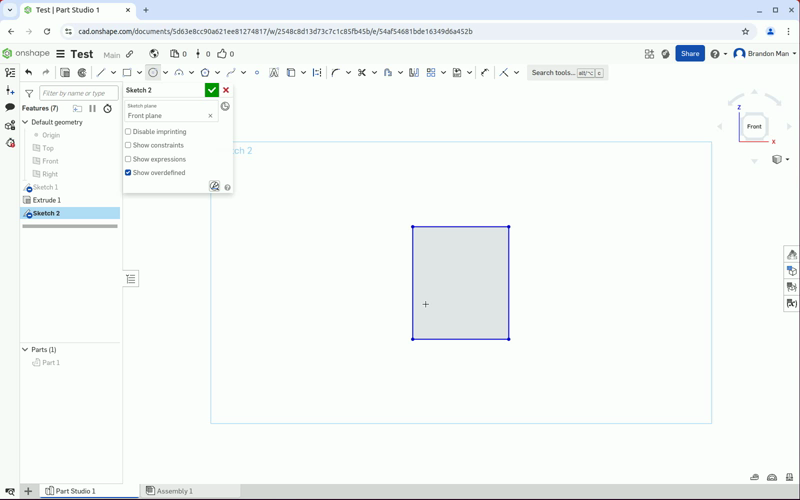
key_up(shift)
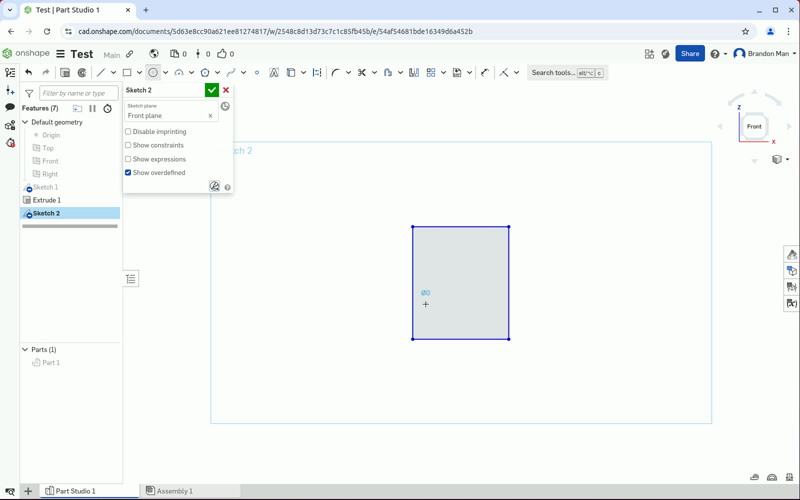
mouse_move(434, 303)
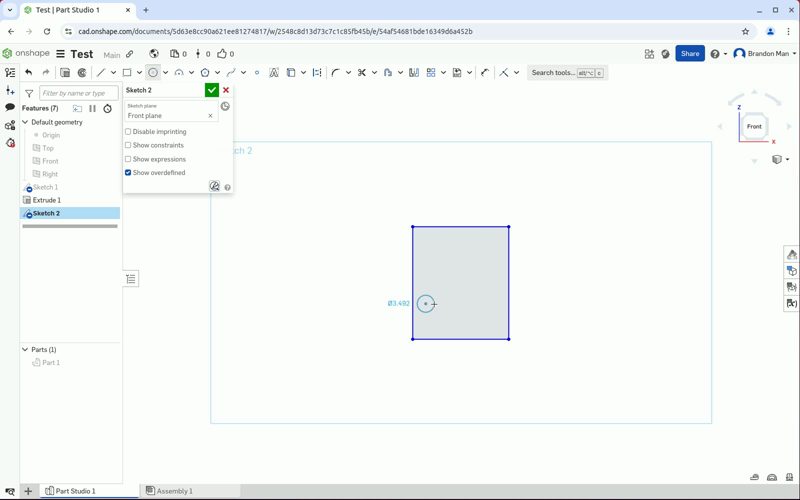
click(434, 303)
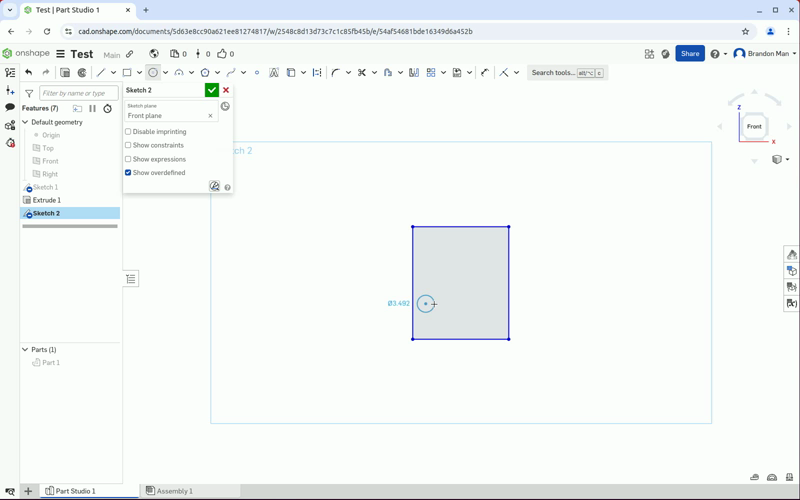
key(esc)
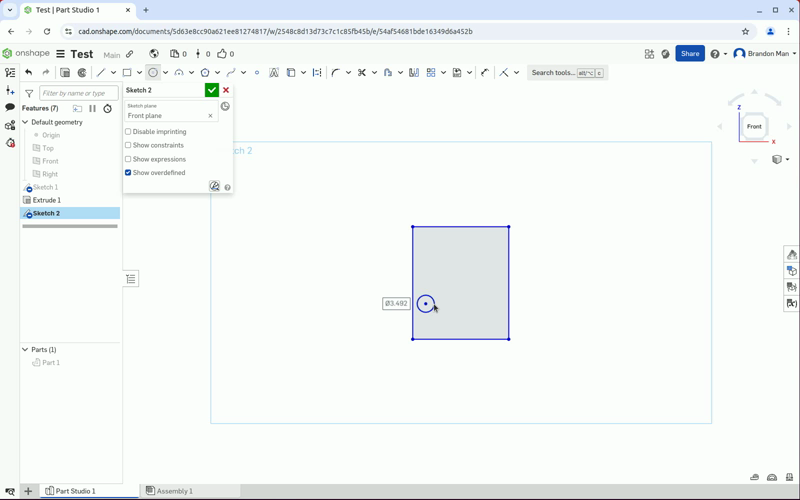
key(c)
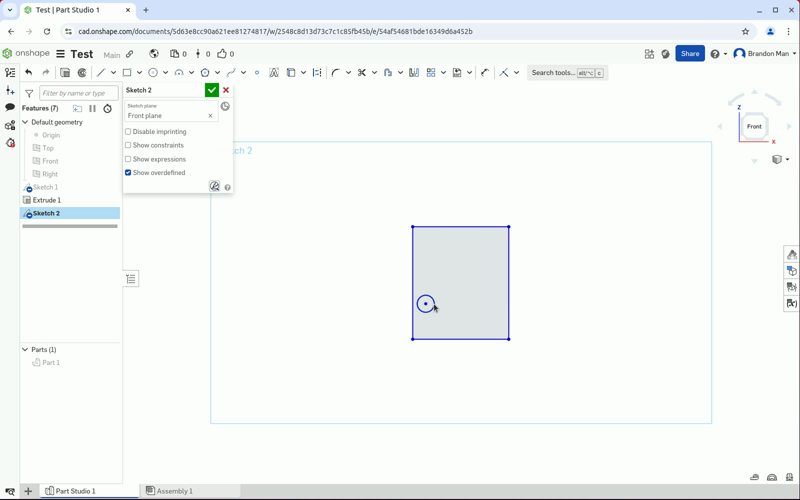
key_down(shift)
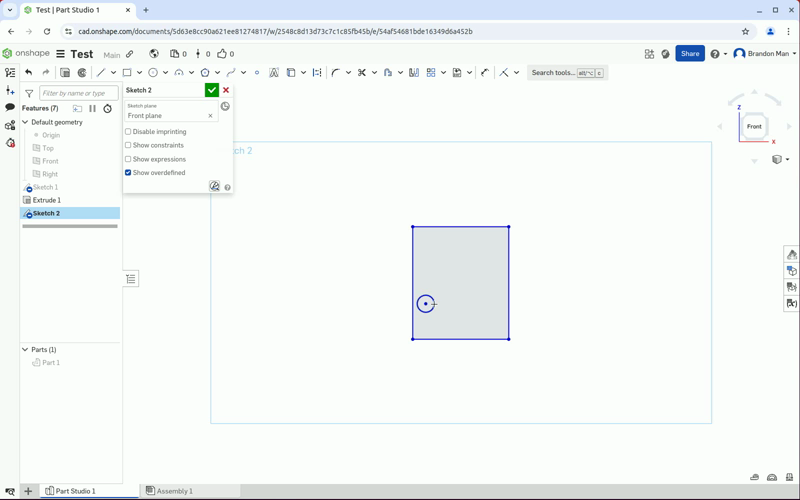
mouse_move(473, 255)
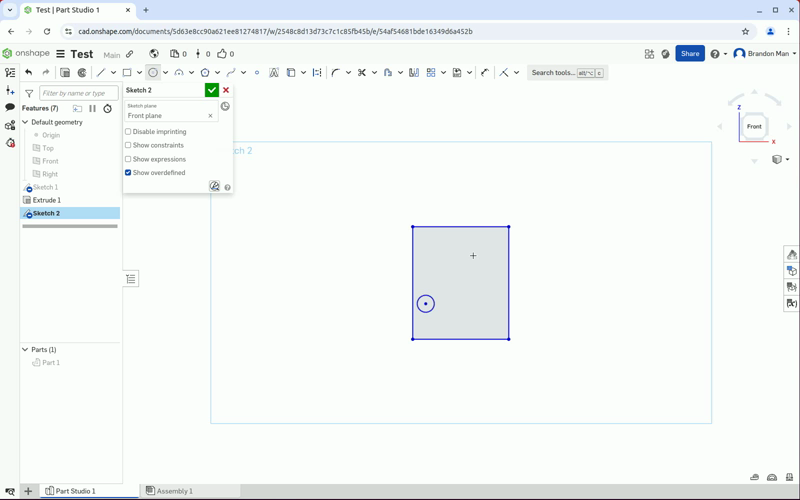
click(473, 255)
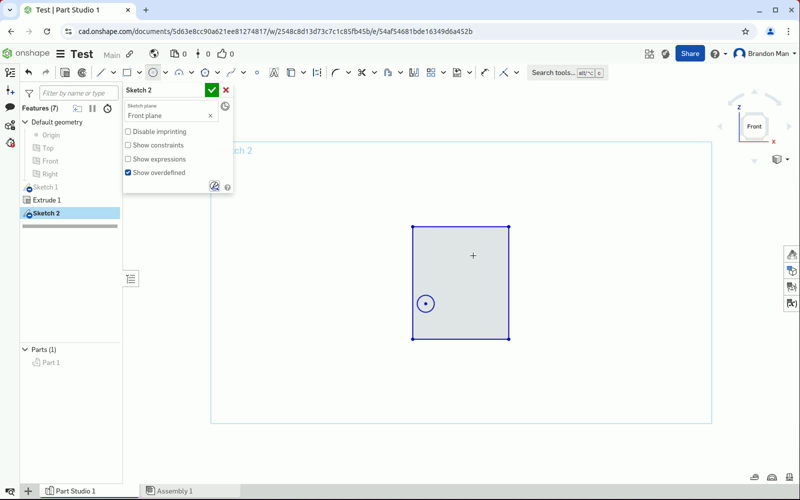
key_up(shift)
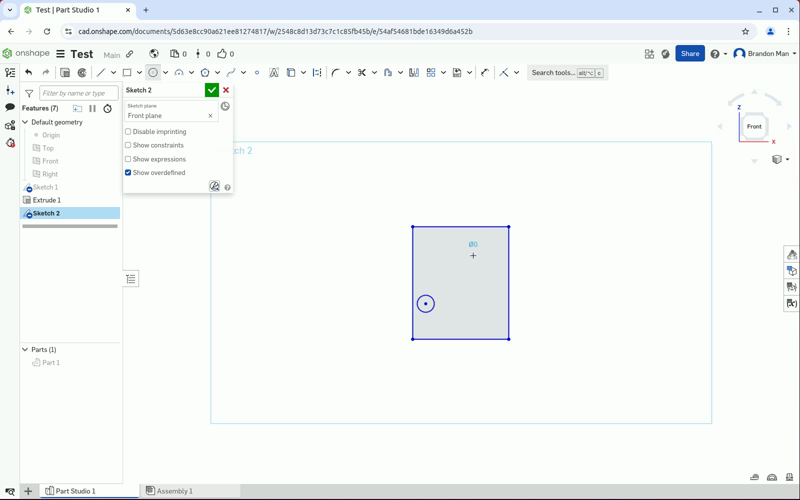
mouse_move(482, 255)
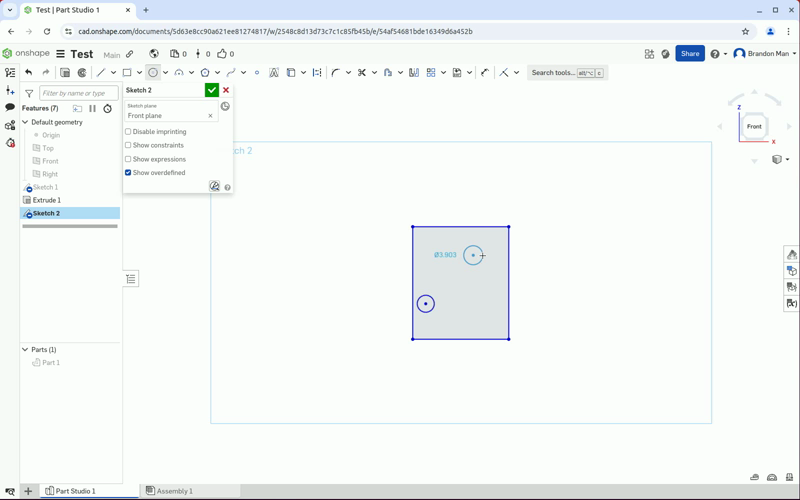
click(482, 255)
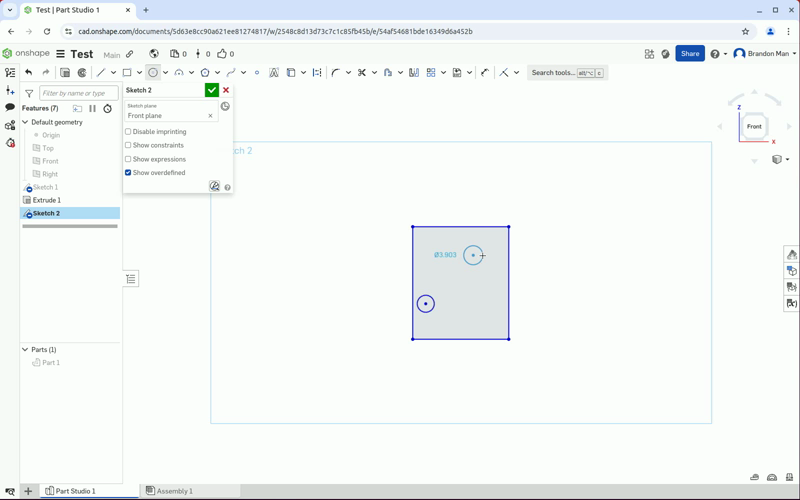
key(esc)
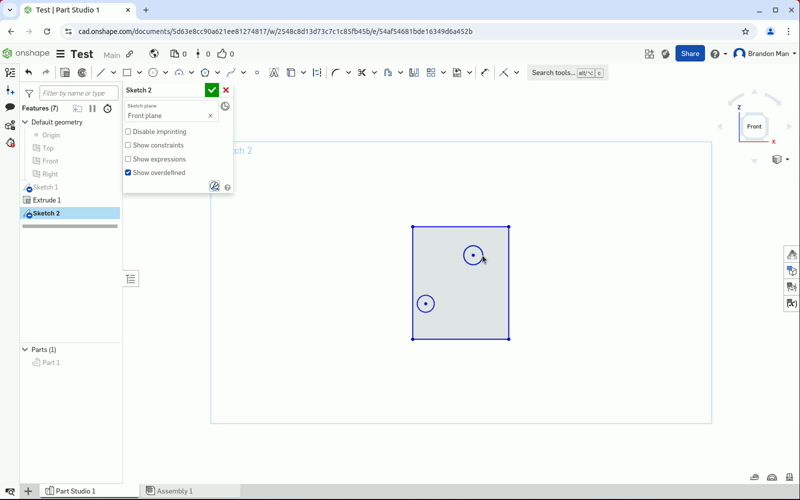
mouse_move(447, 233)
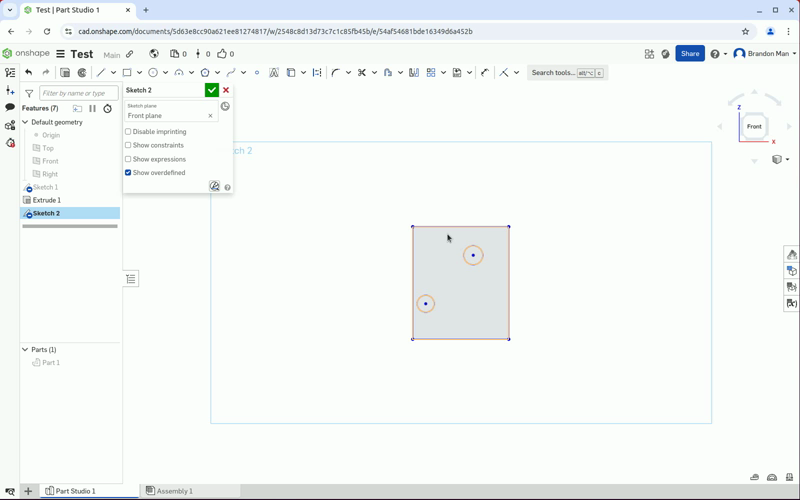
click(447, 233)
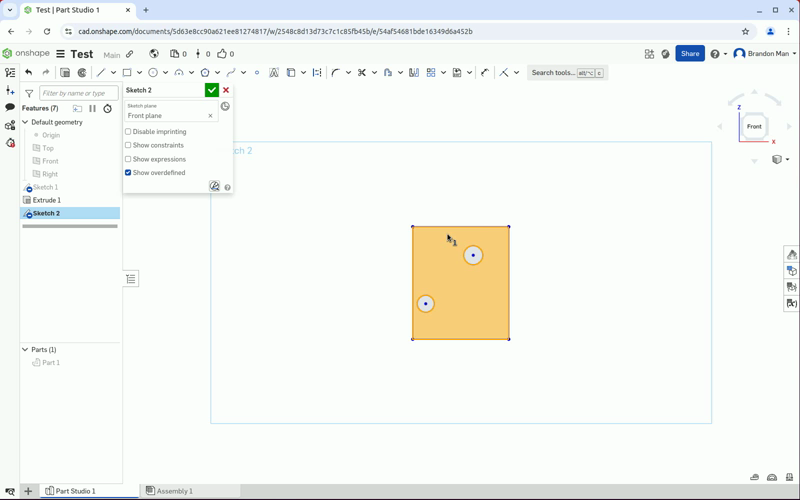
mouse_move(73, 352)
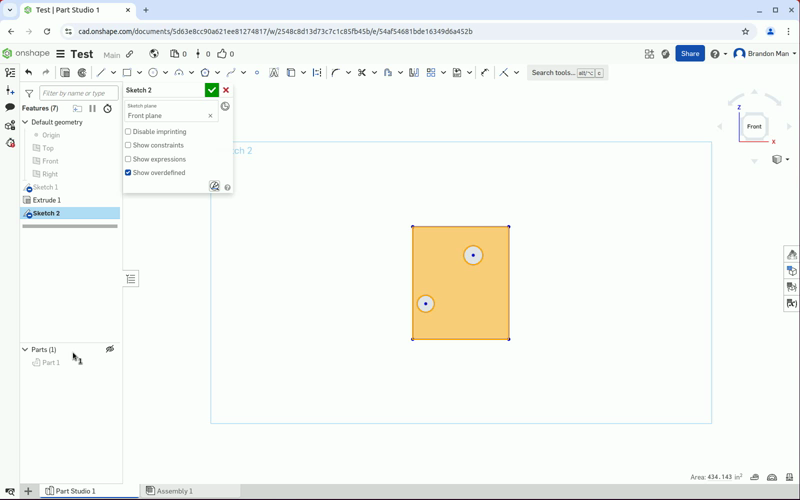
key(shift+y)
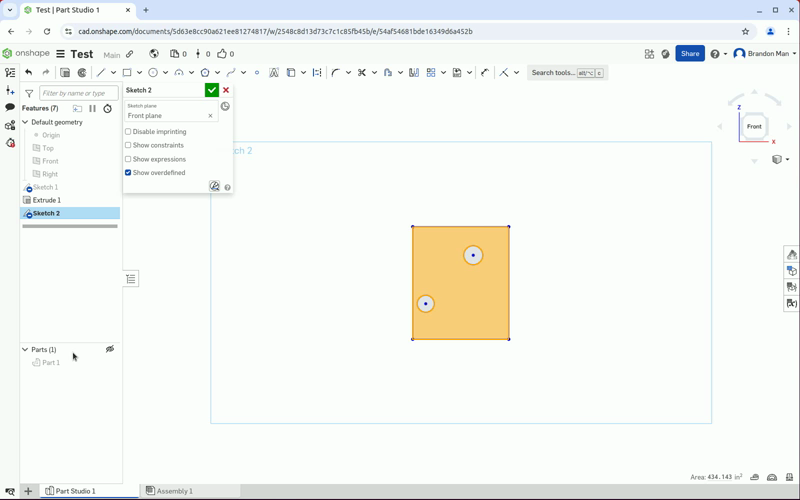
key(shift+e)
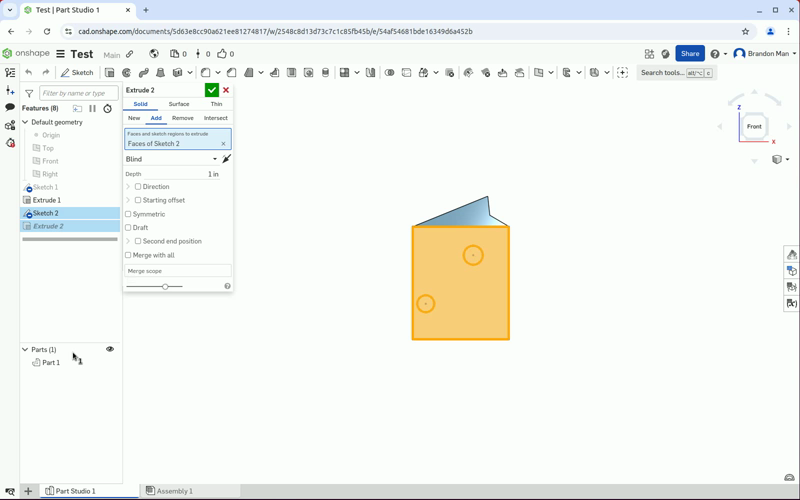
mouse_move(143, 106)
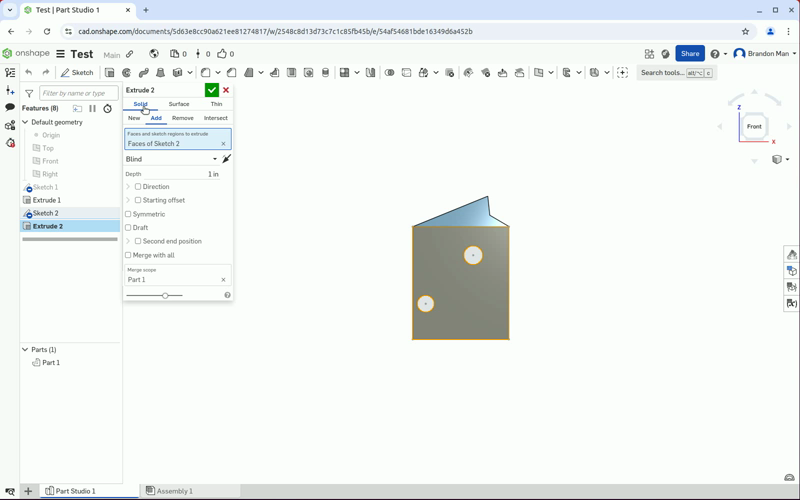
click(143, 106)
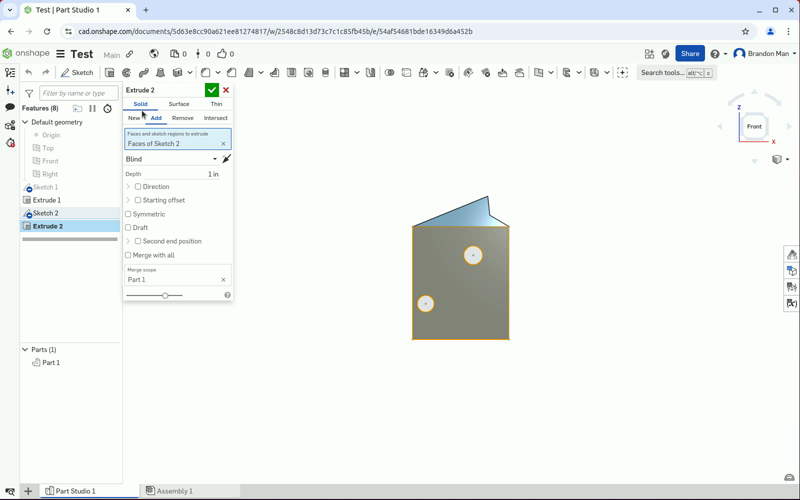
mouse_move(137, 120)
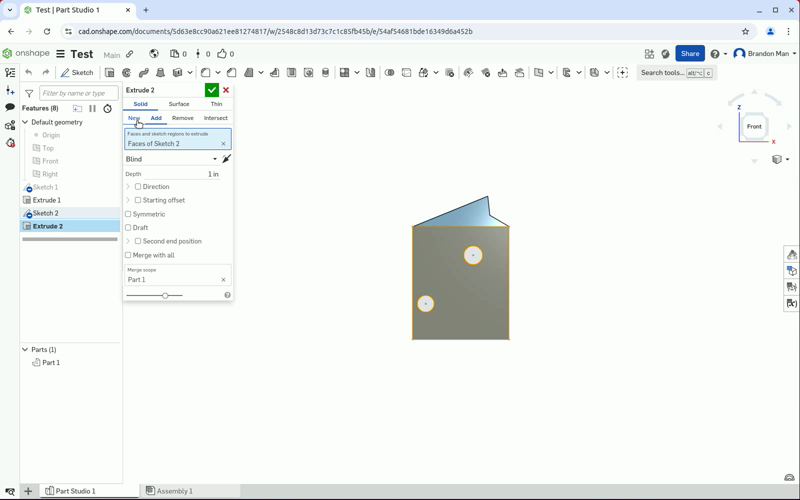
click(137, 120)
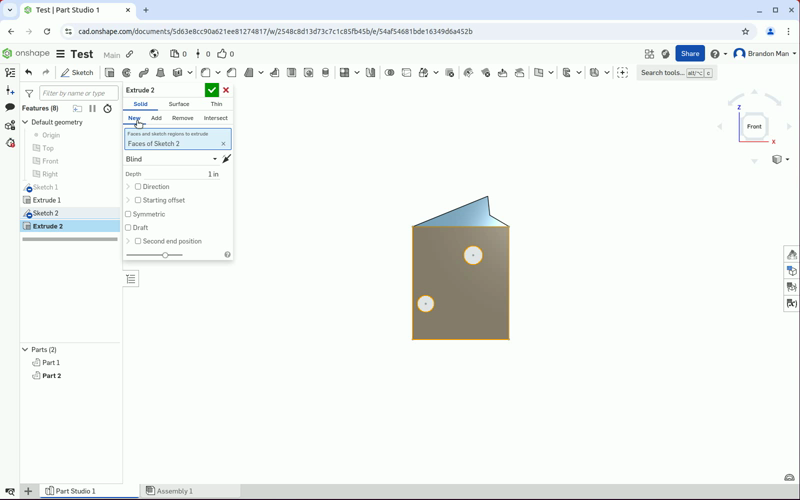
key(tab, 4)
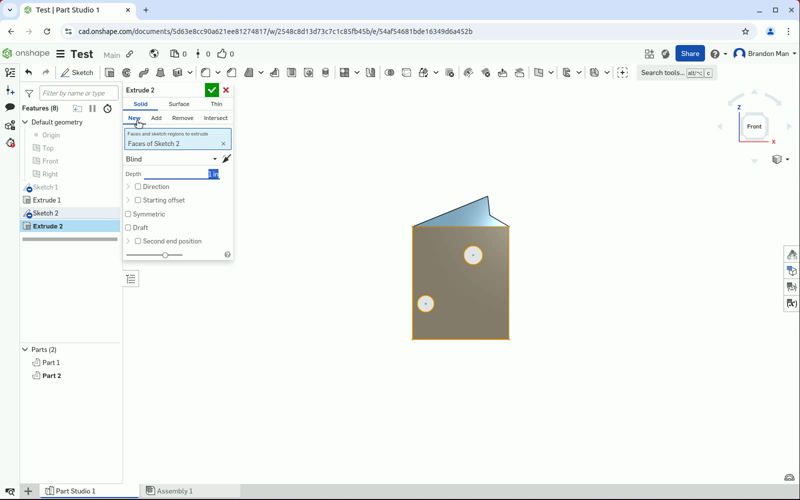
text(23.108)
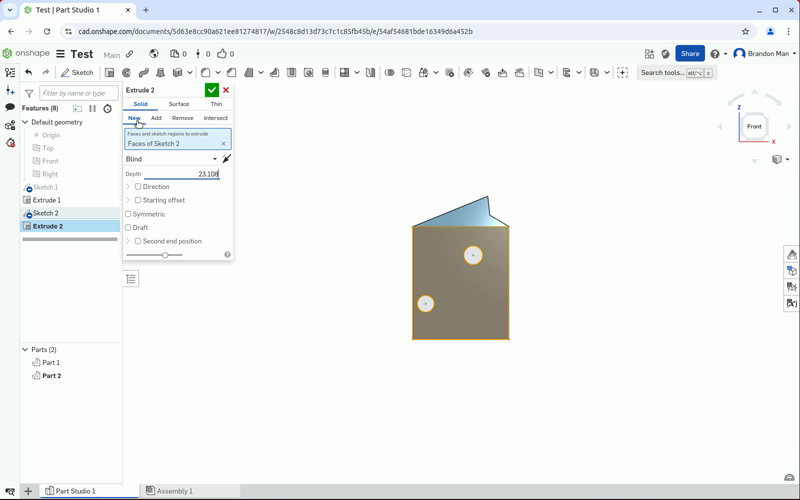
key(enter)
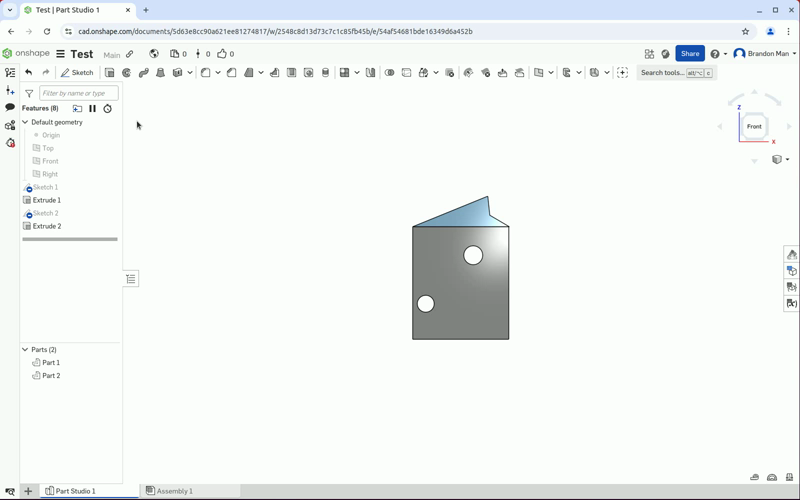
key(shift+h)
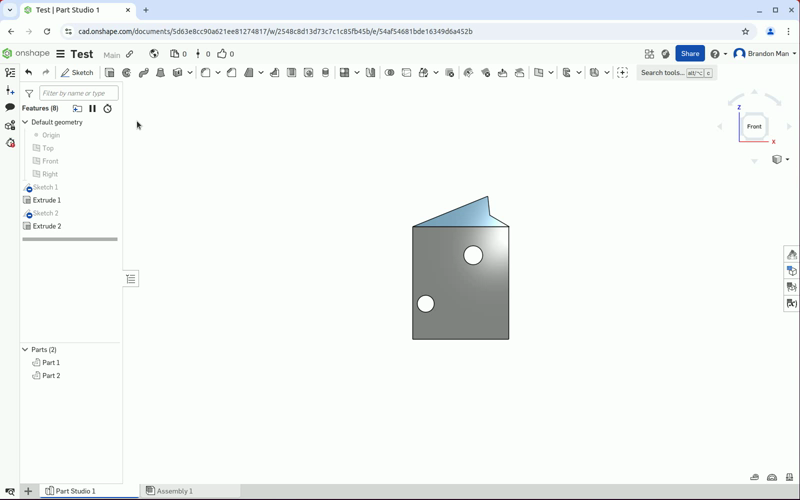
key(shift+h)
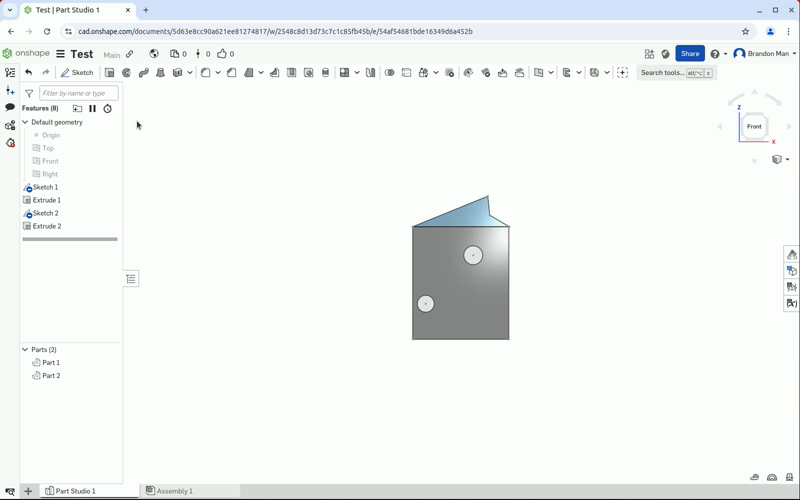
key(shift+7)
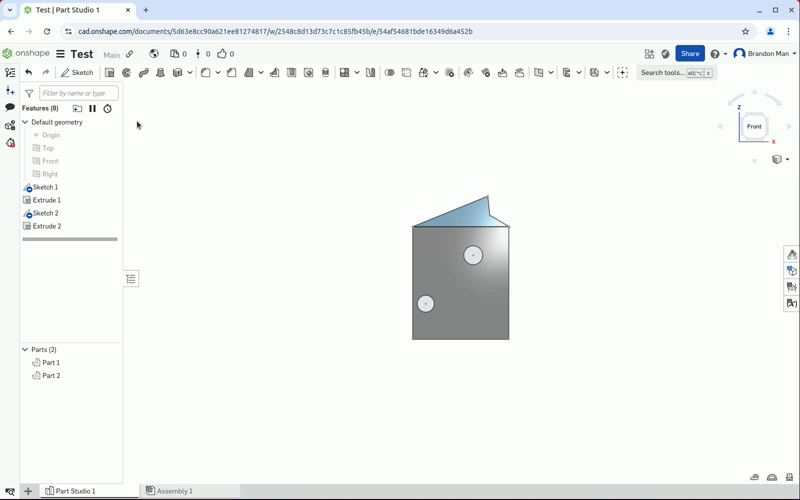
key(left, 2)
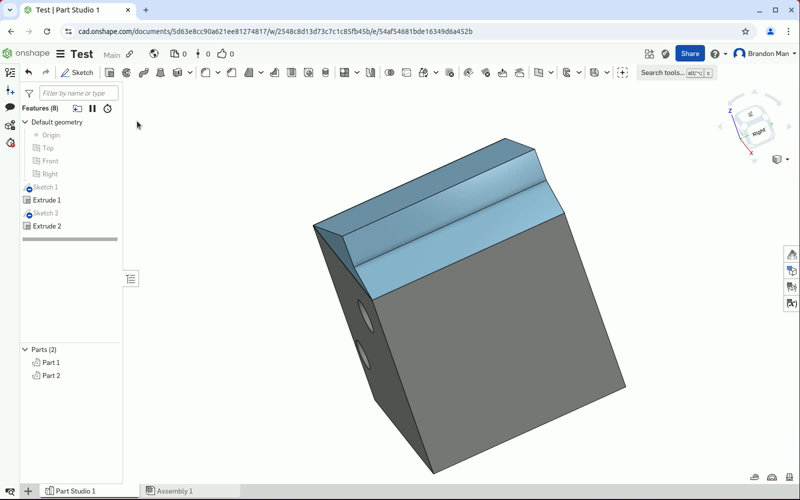
key(down, 2)
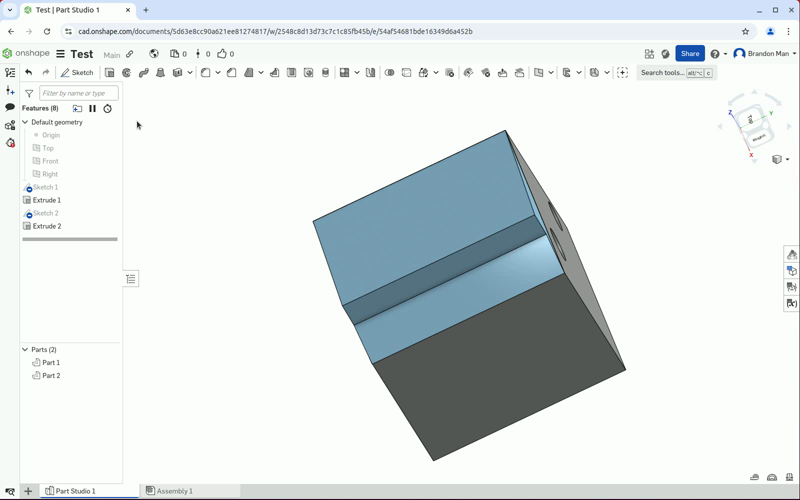
key(up, 2)
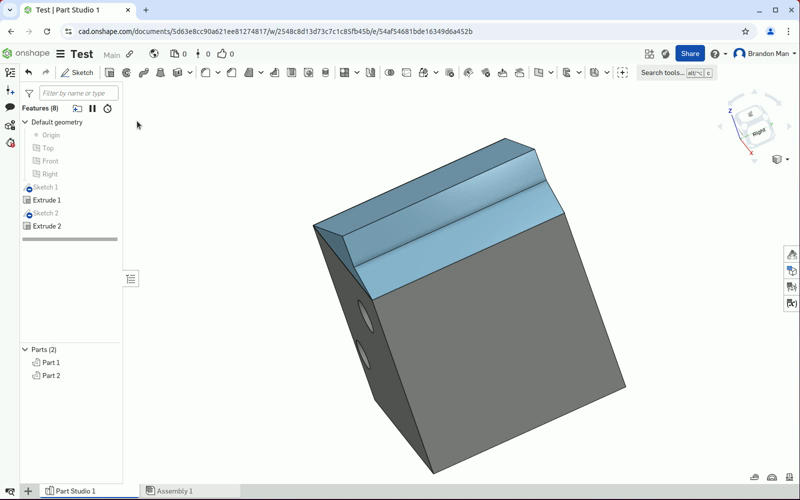
key(right, 2)
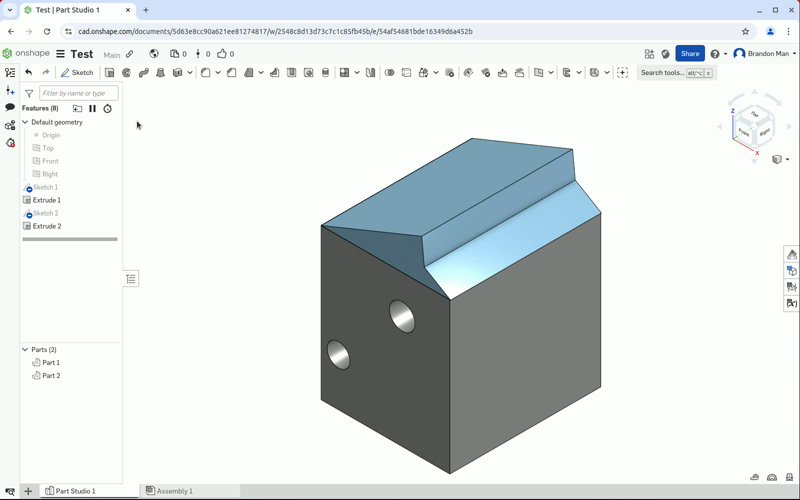
mouse_move(73, 189)
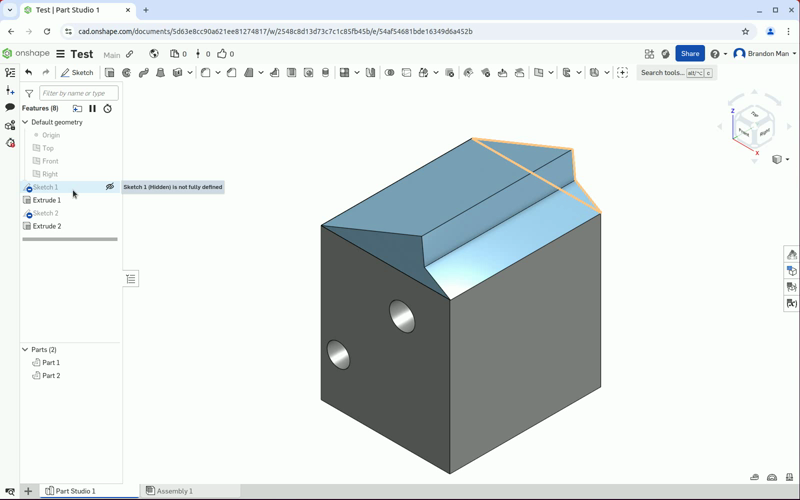
click(73, 189)